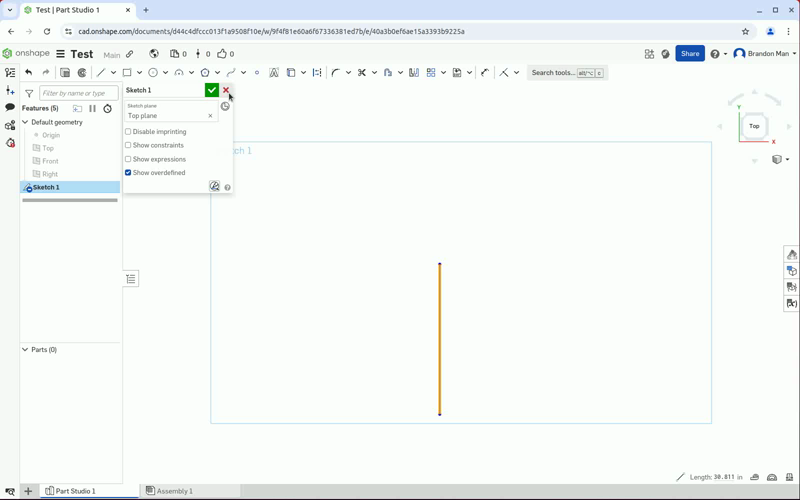
key(shift+h)
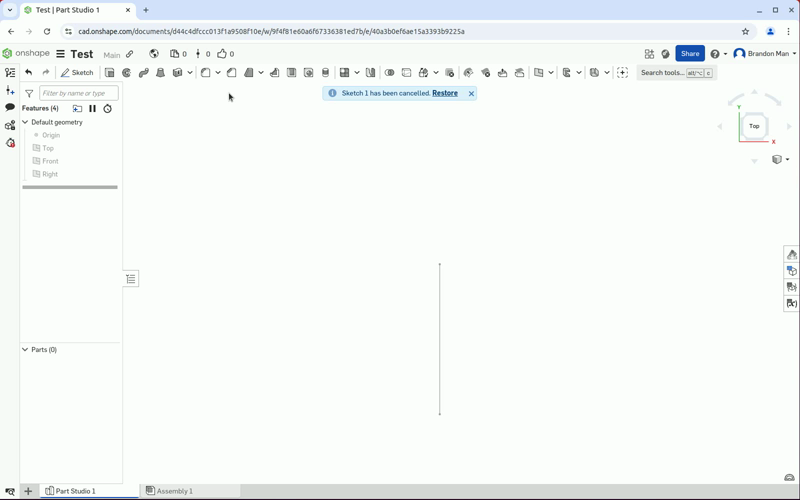
mouse_move(73, 352)
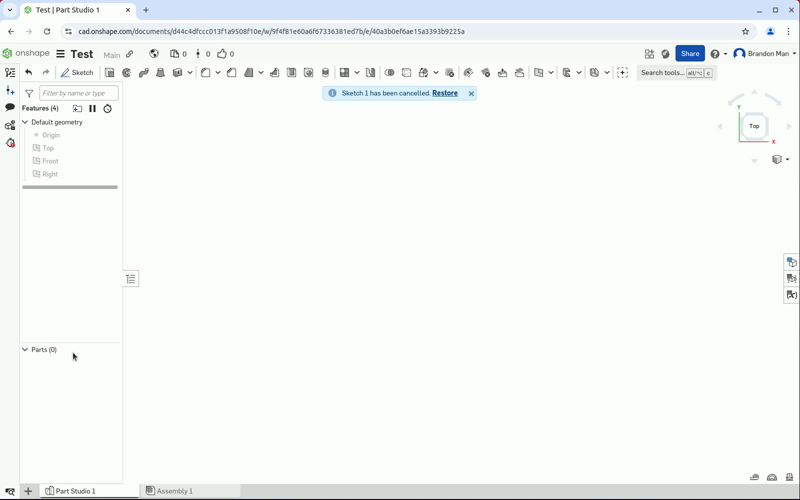
key(y)
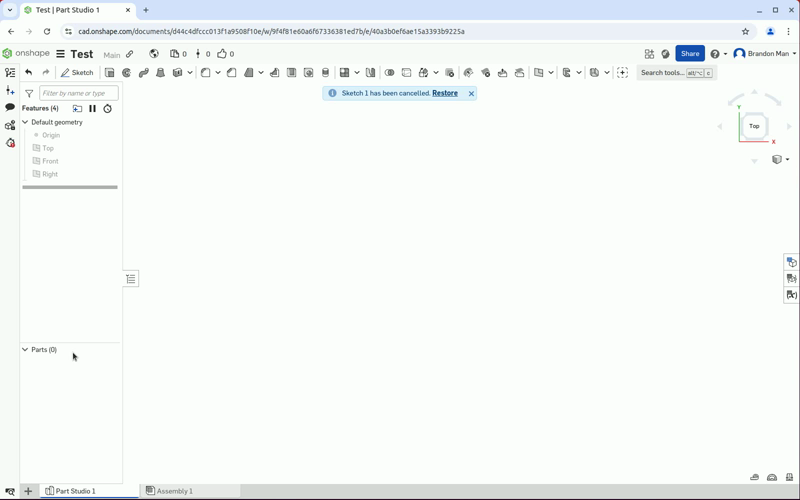
key(shift+p)
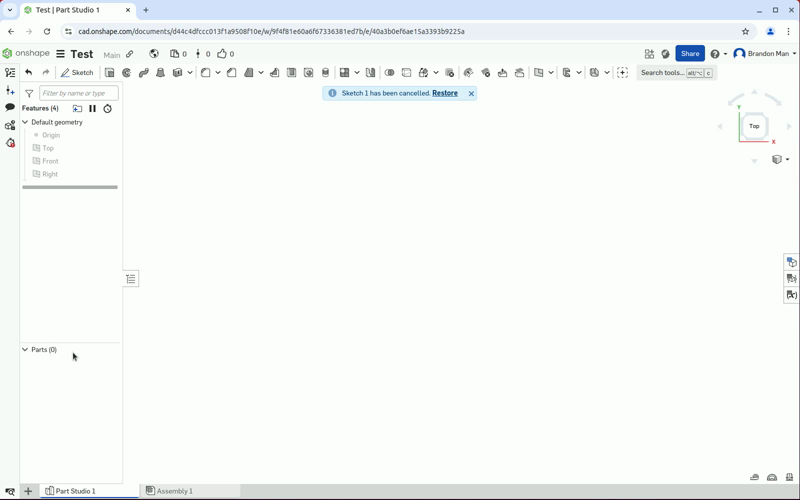
key(space)
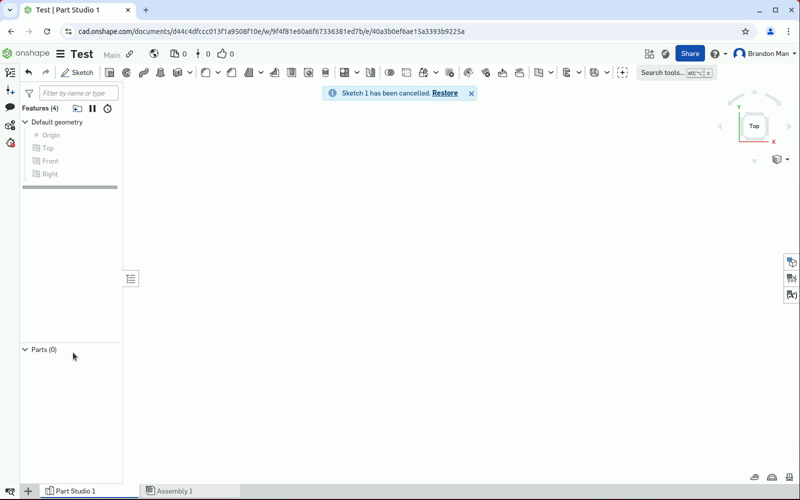
key_down(shift)
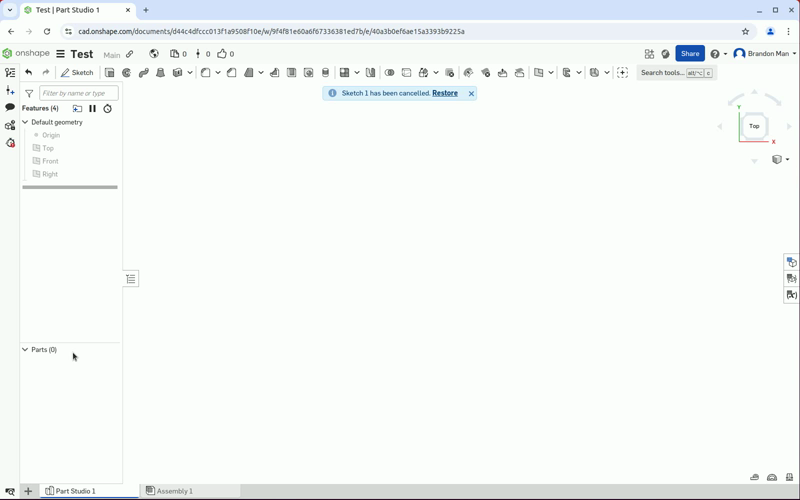
key(up)
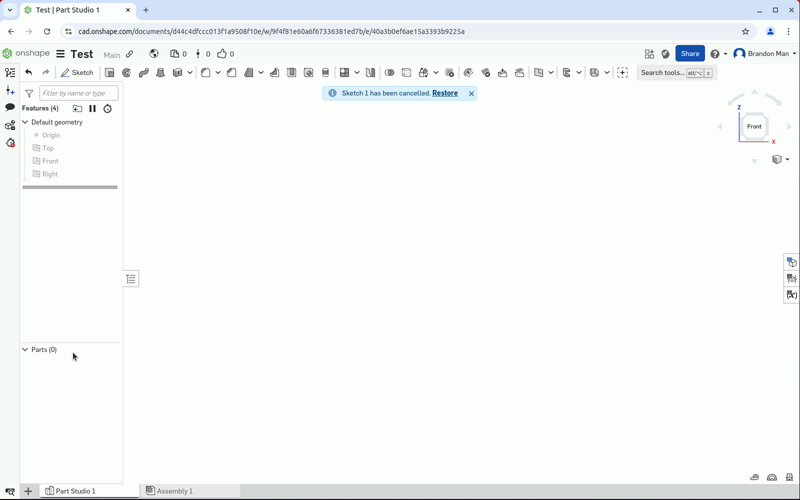
key_up(shift)
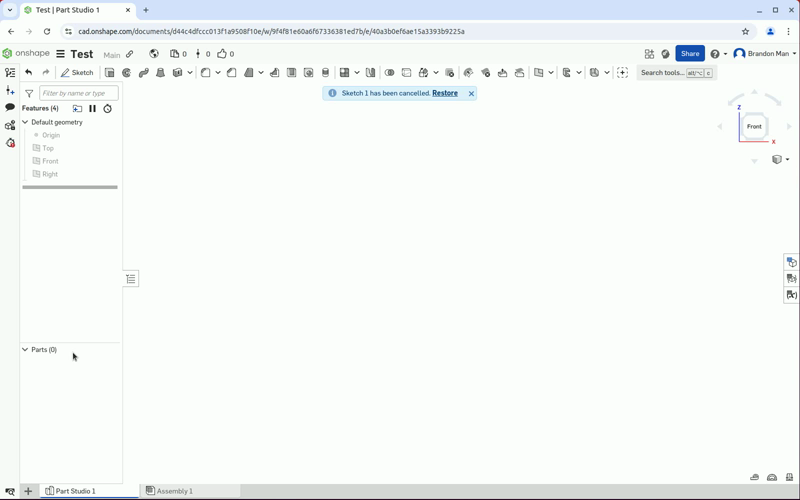
mouse_move(73, 352)
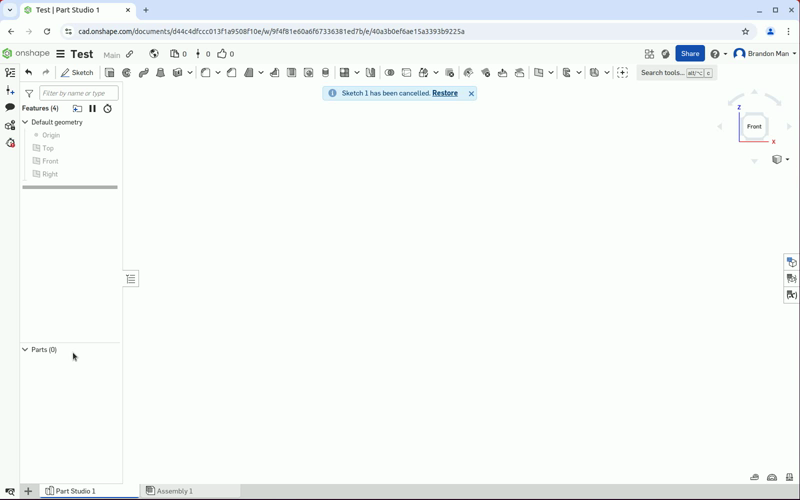
key(shift+y)
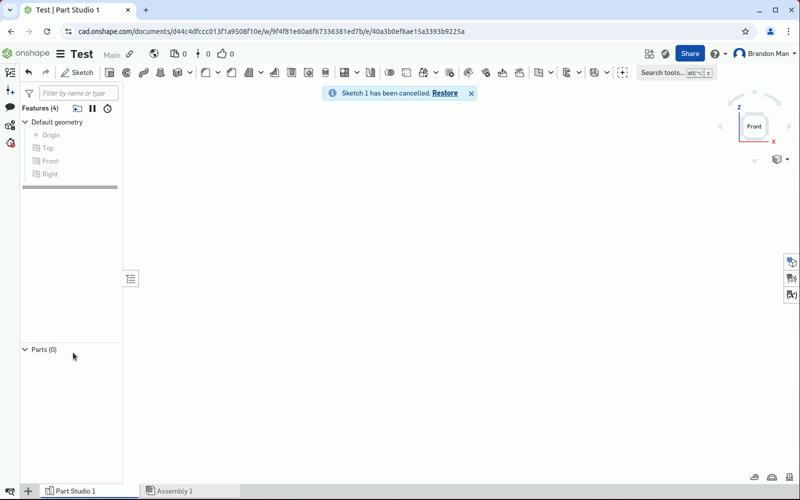
key(shift+s)
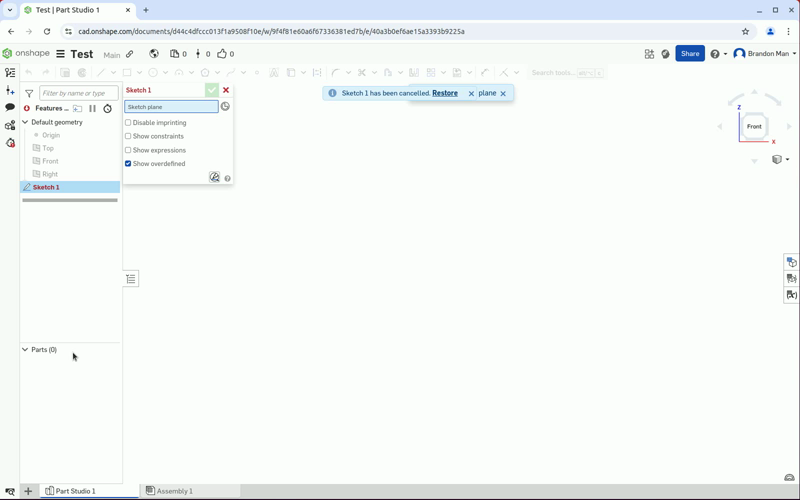
mouse_move(73, 163)
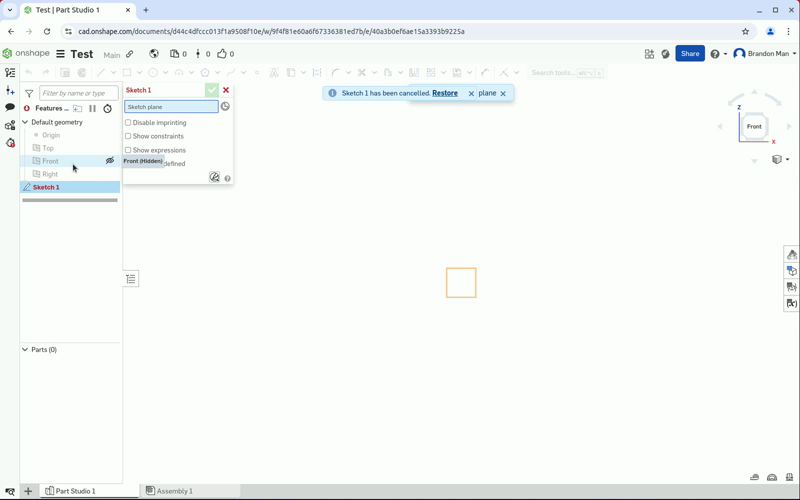
click(73, 163)
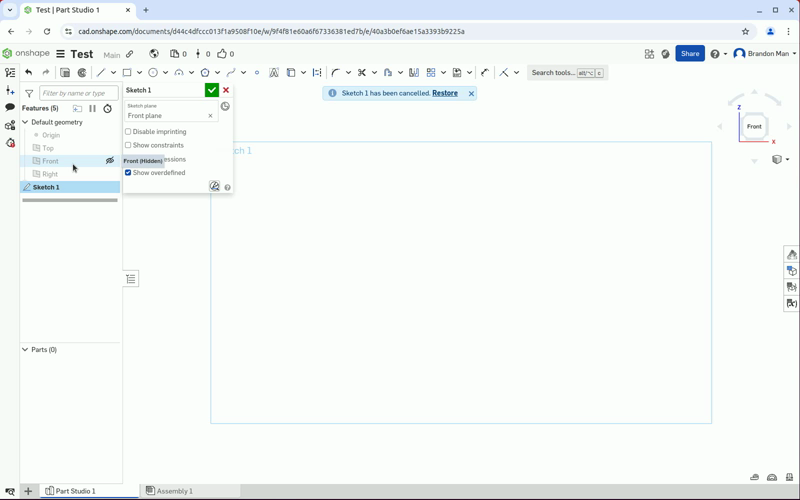
mouse_move(73, 352)
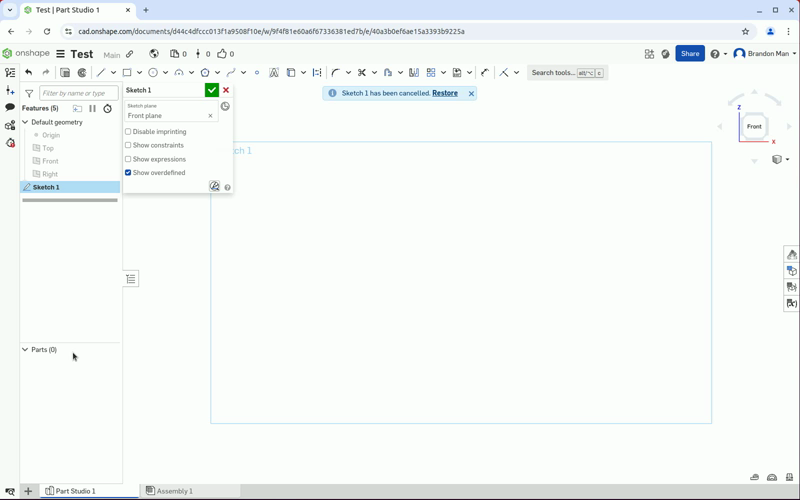
key(y)
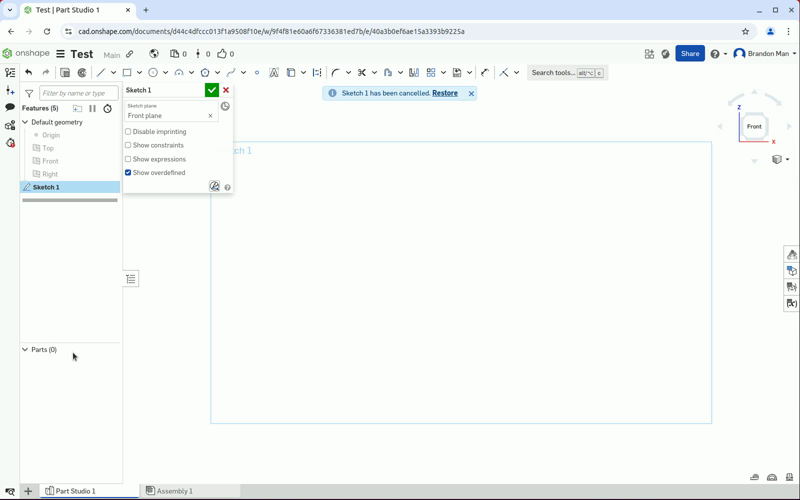
key(l)
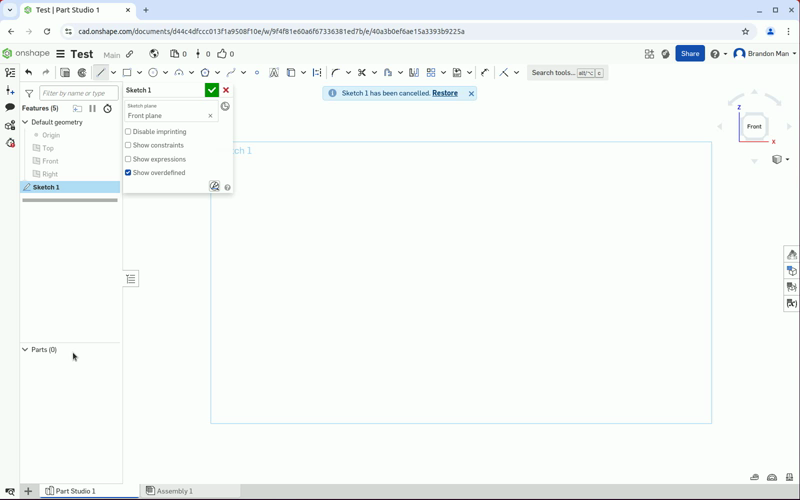
key_down(shift)
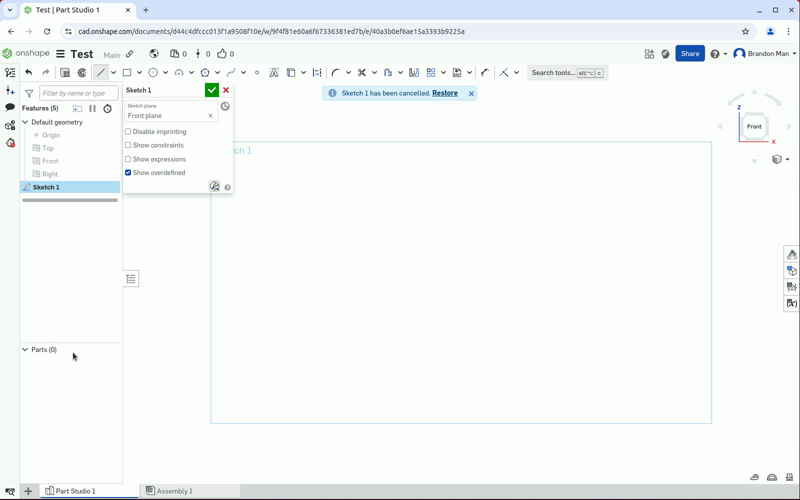
mouse_move(348, 245)
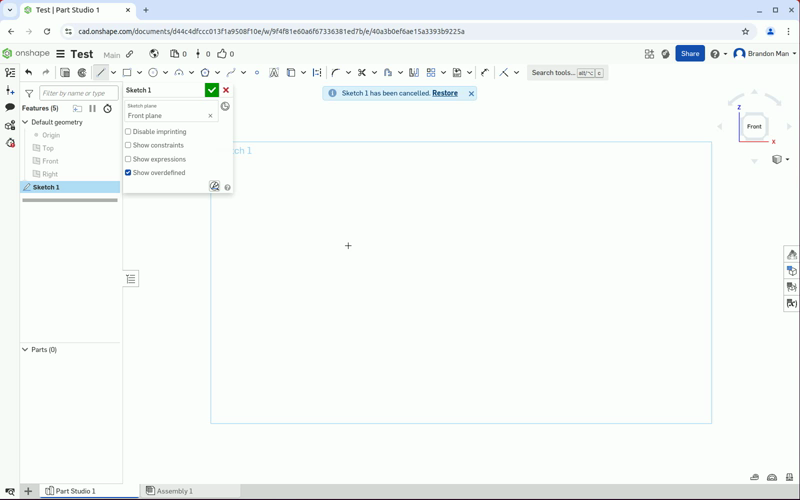
click(348, 245)
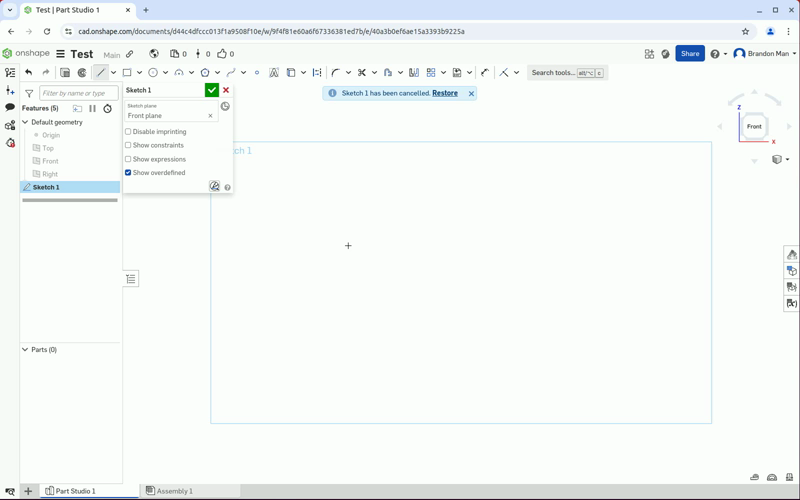
key_up(shift)
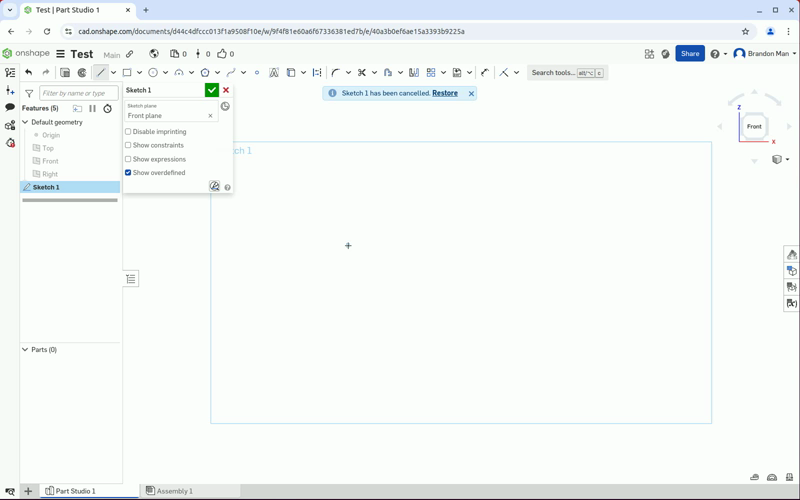
key_down(shift)
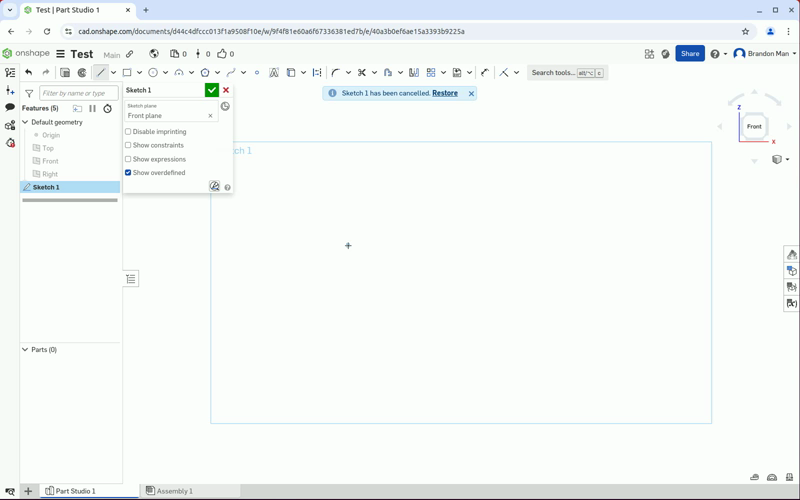
mouse_move(378, 245)
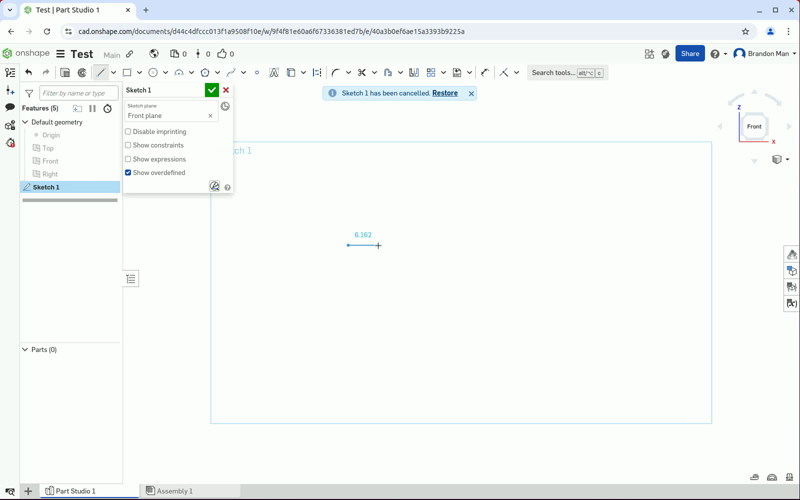
mouse_move(407, 245)
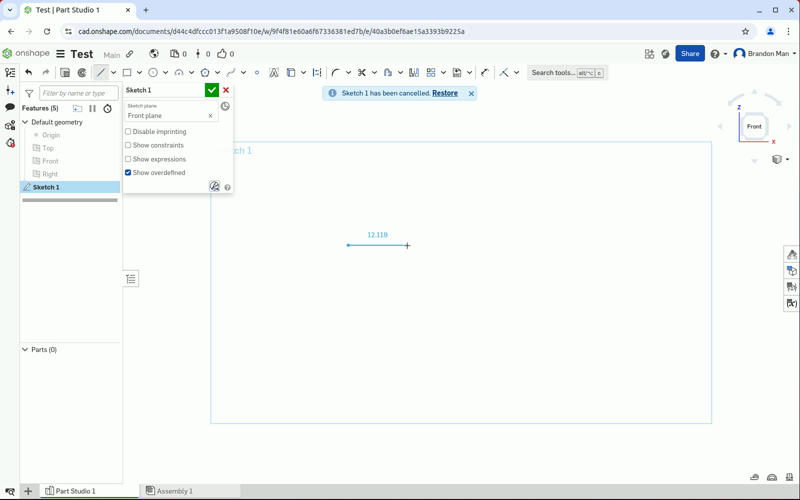
click(407, 245)
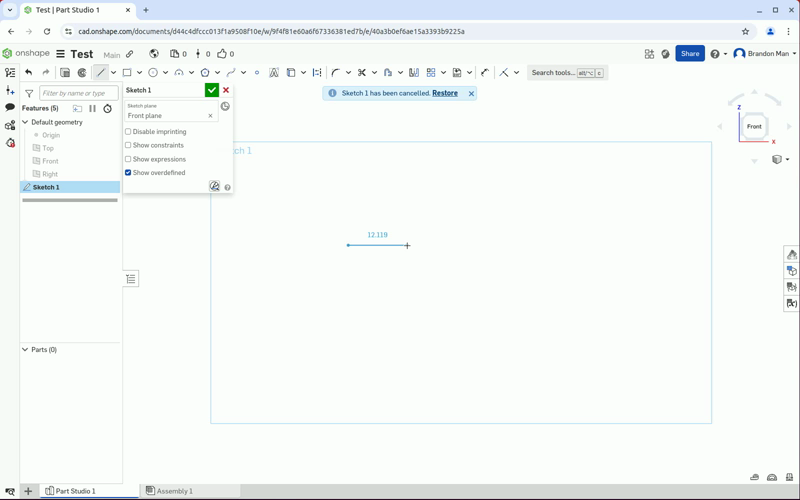
key_up(shift)
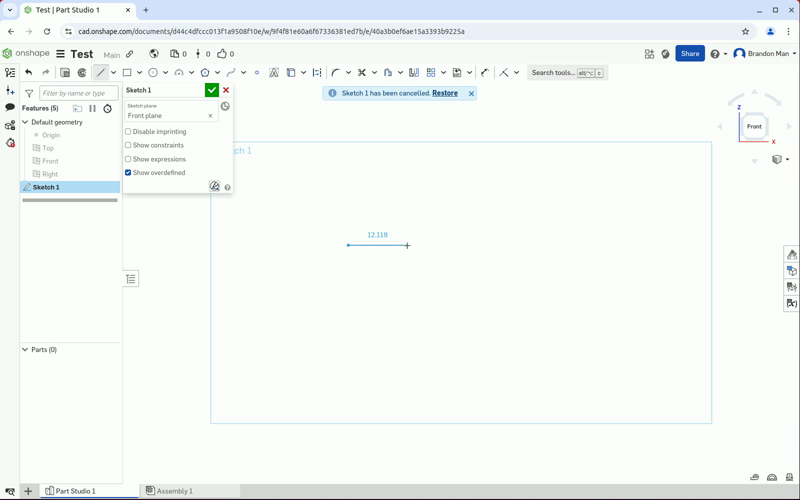
key_down(shift)
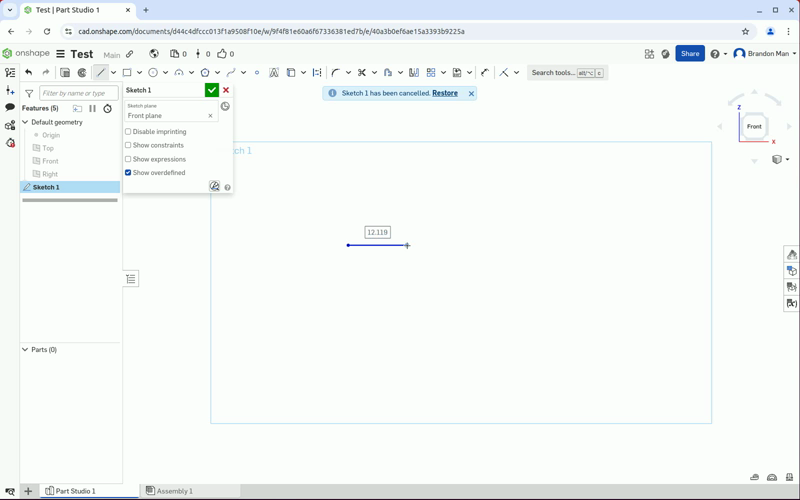
mouse_move(437, 245)
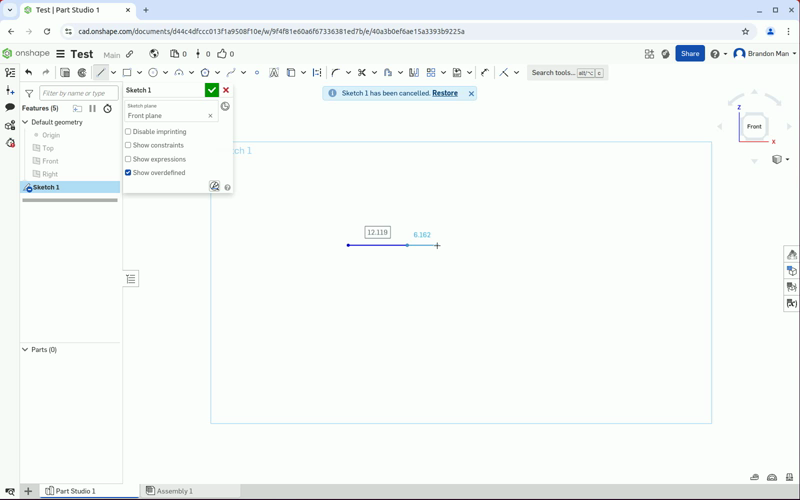
mouse_move(407, 186)
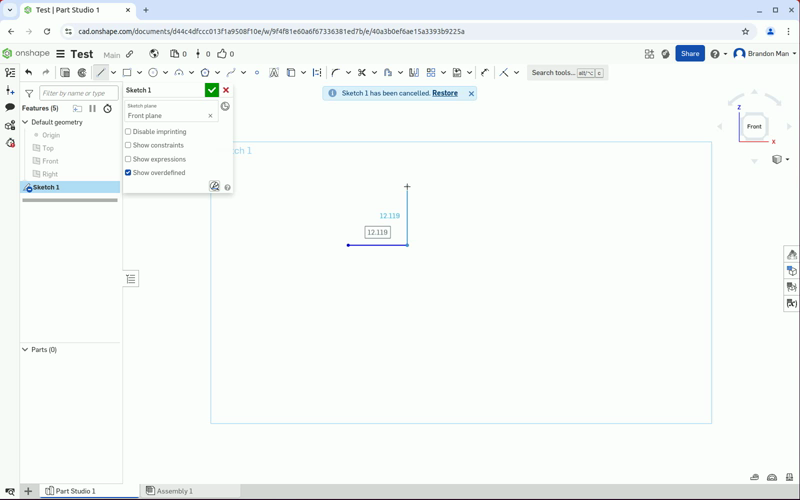
click(407, 186)
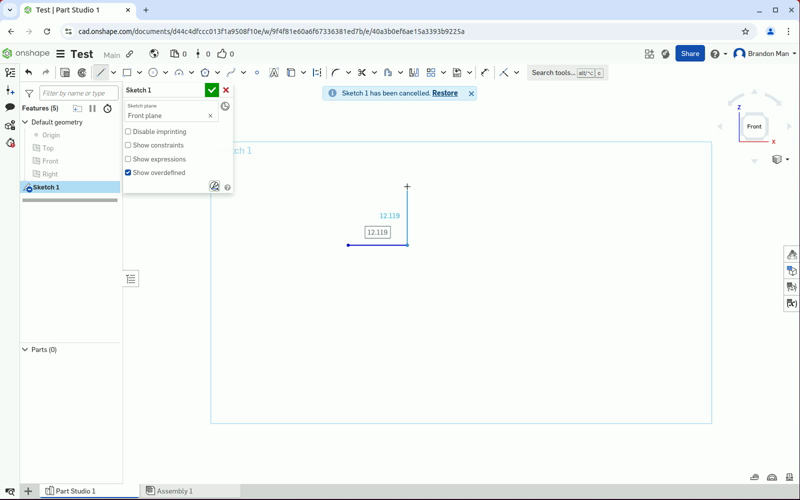
key_up(shift)
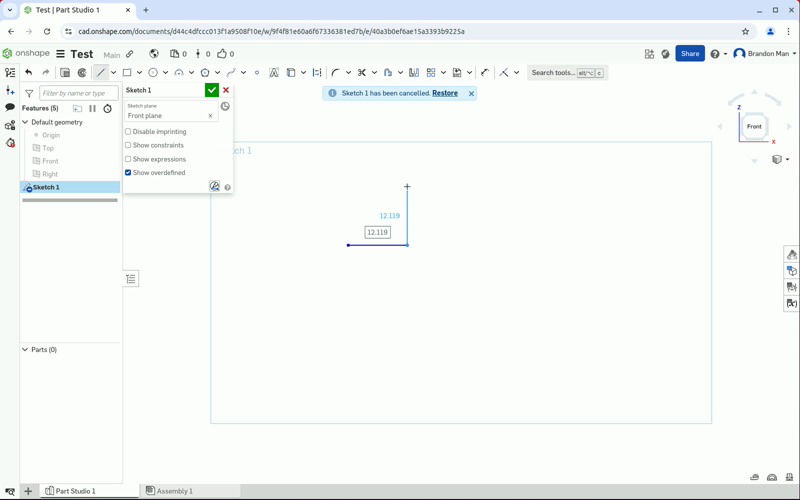
key_down(shift)
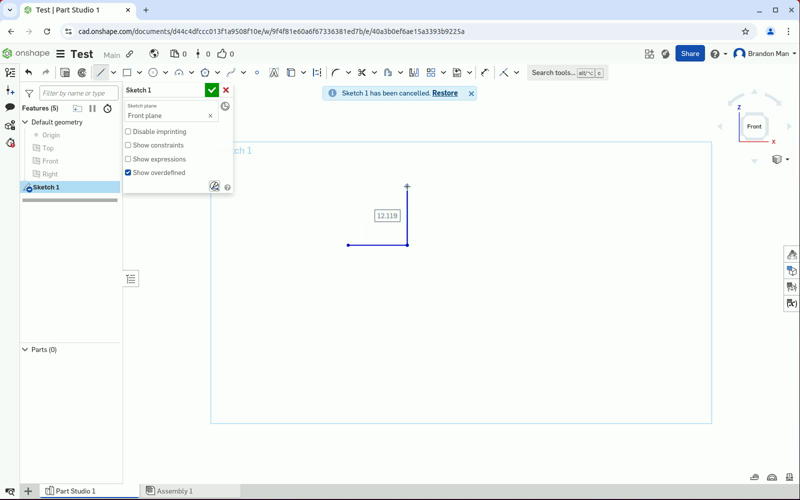
mouse_move(437, 186)
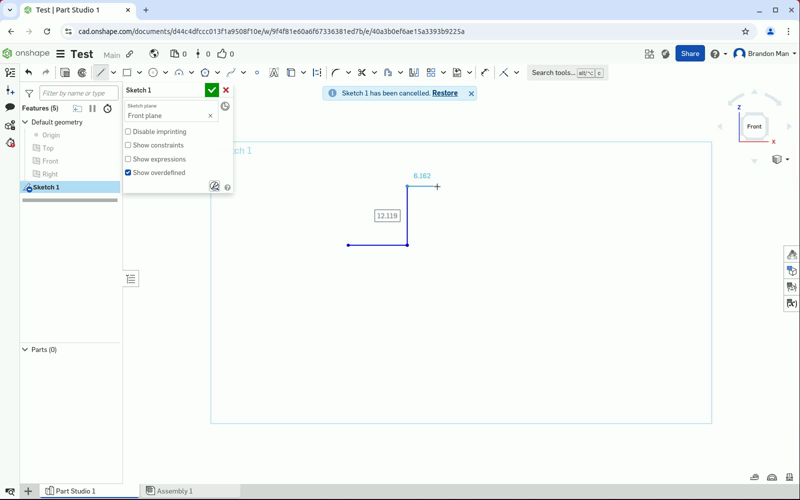
mouse_move(348, 186)
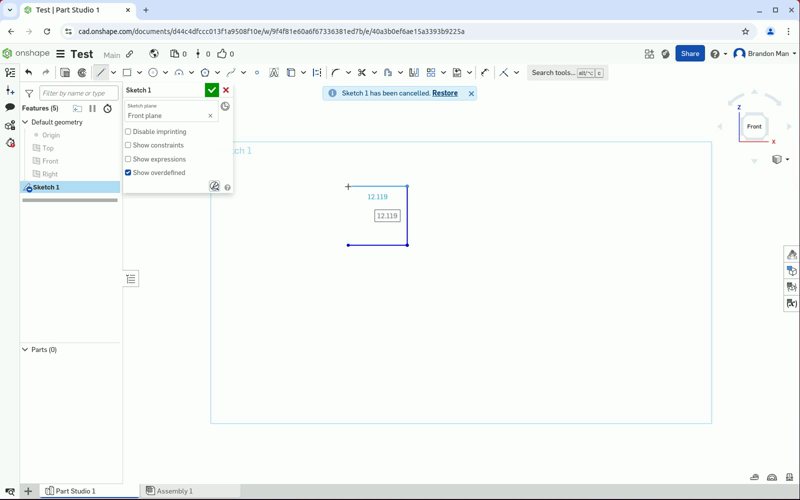
click(348, 186)
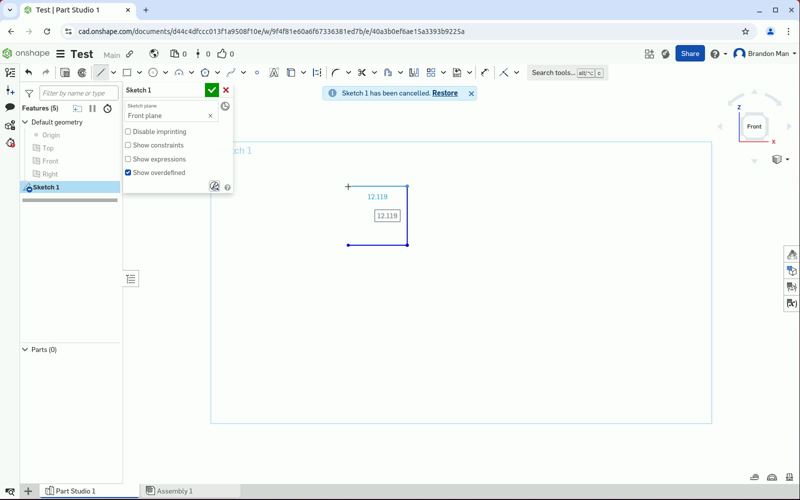
key_up(shift)
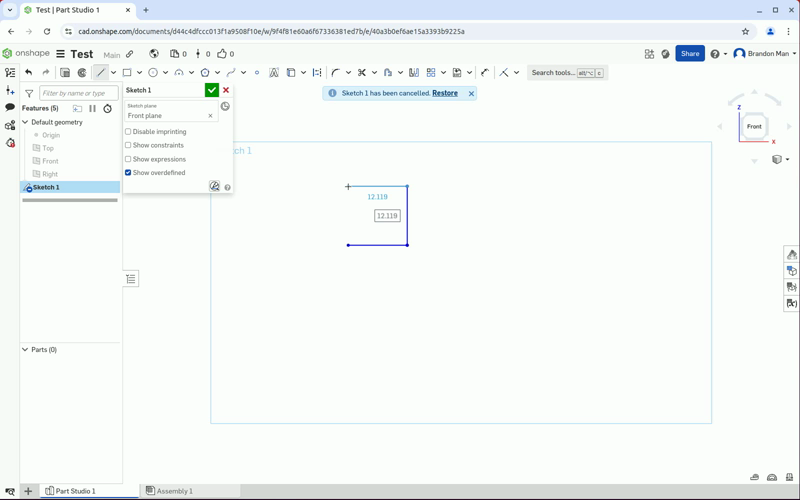
mouse_move(378, 186)
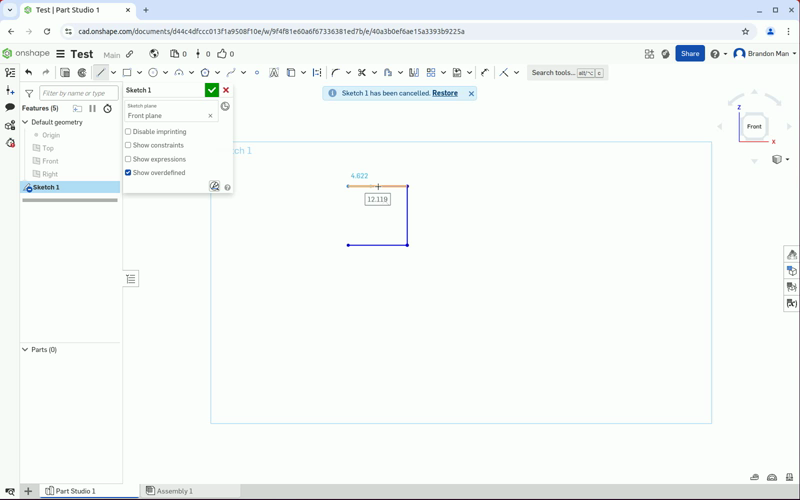
key_down(shift)
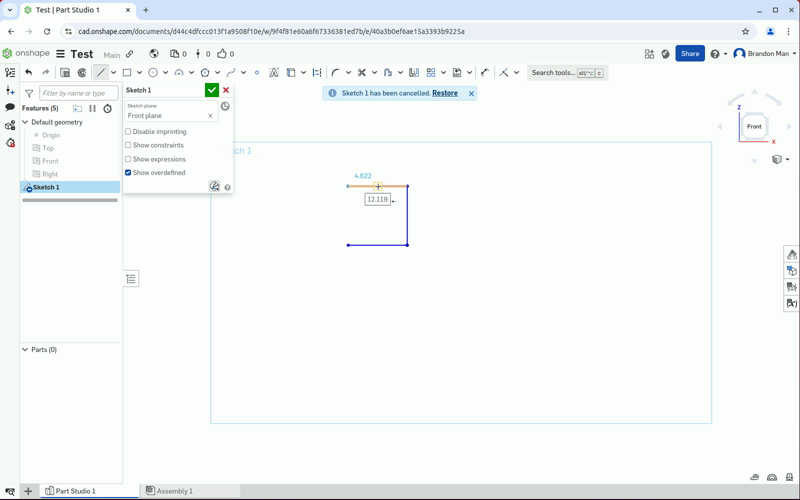
mouse_move(348, 245)
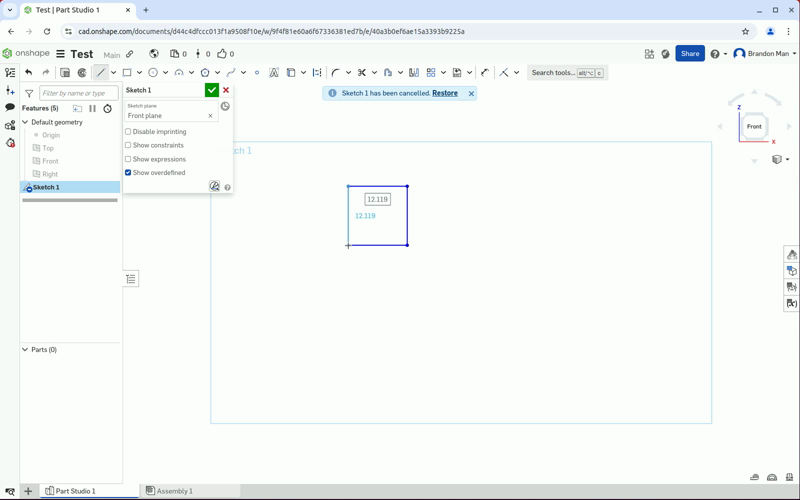
key_up(shift)
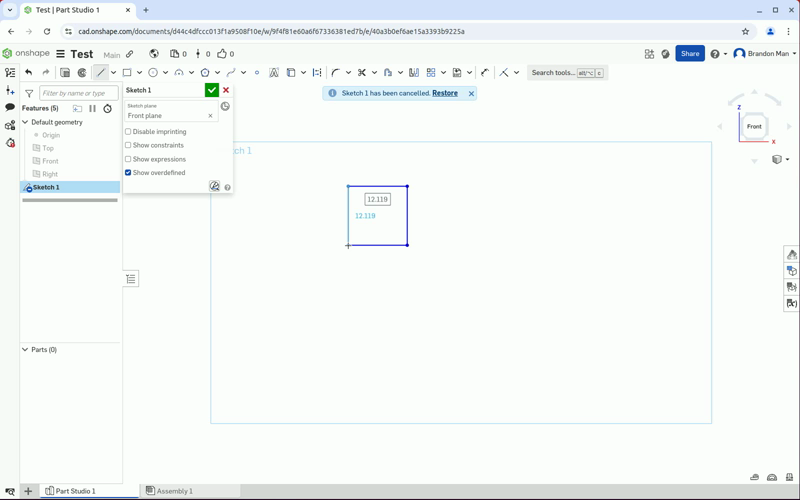
click(348, 245)
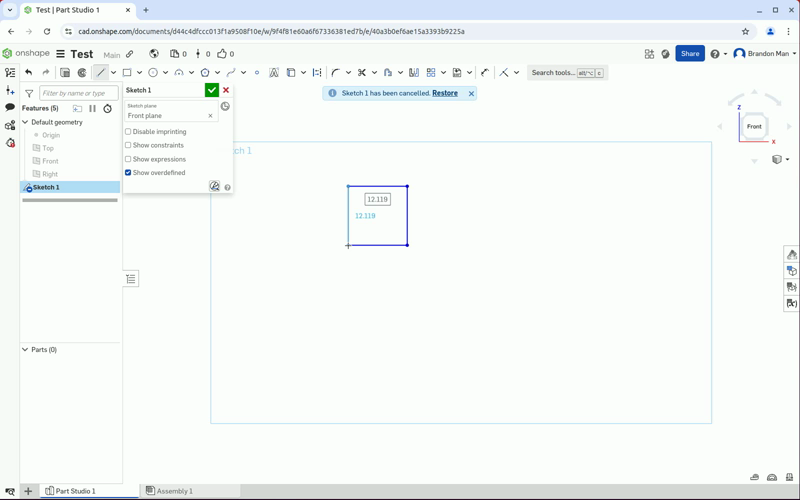
key(esc)
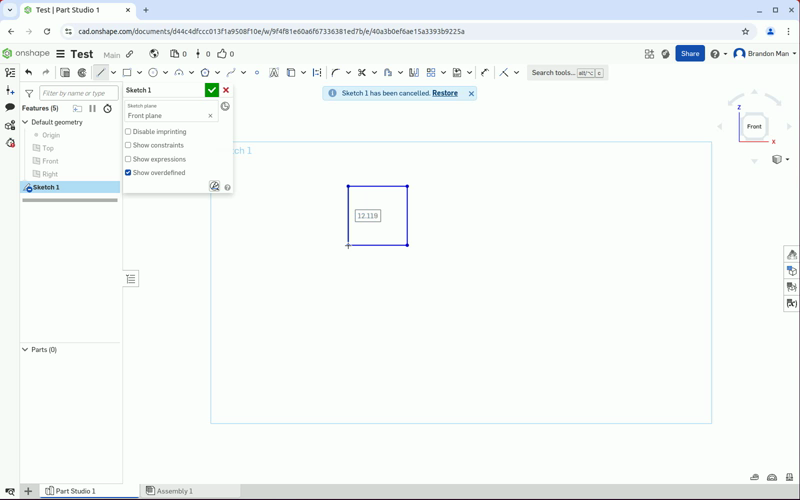
mouse_move(368, 196)
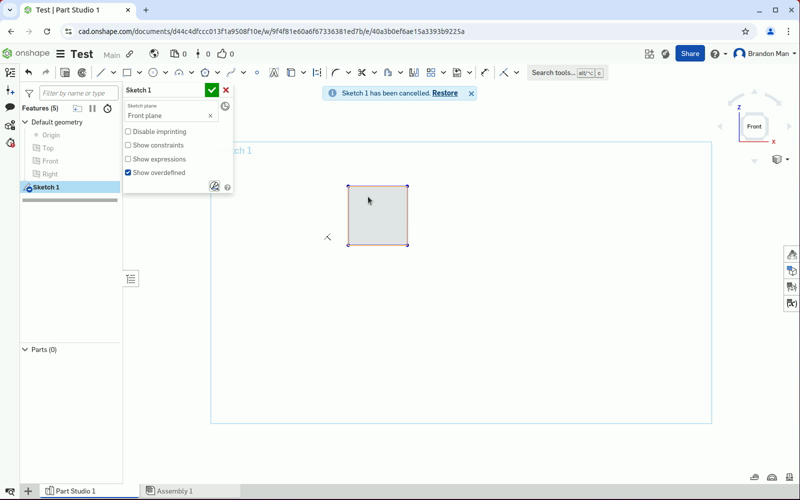
click(368, 196)
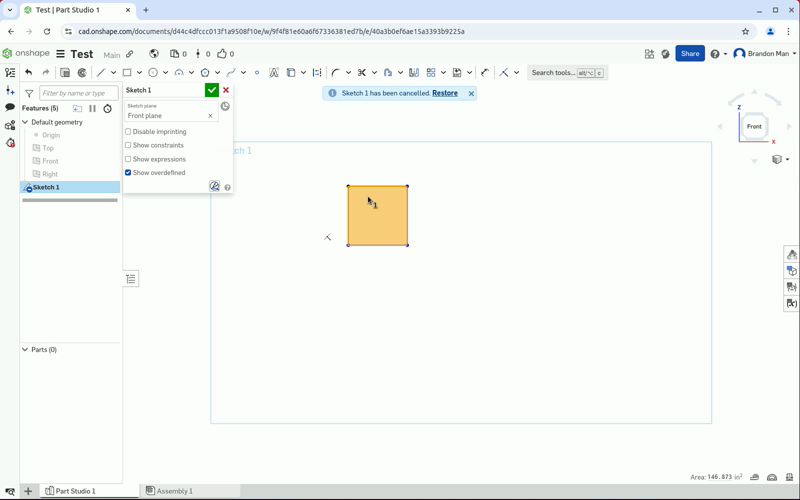
mouse_move(73, 352)
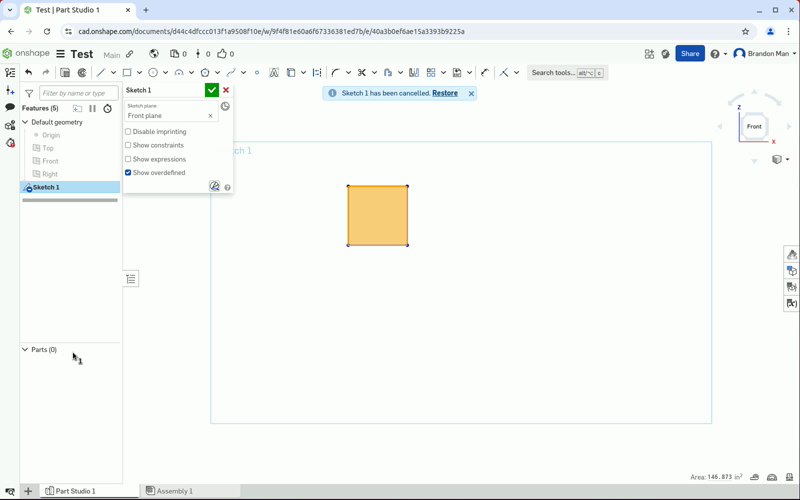
key(shift+y)
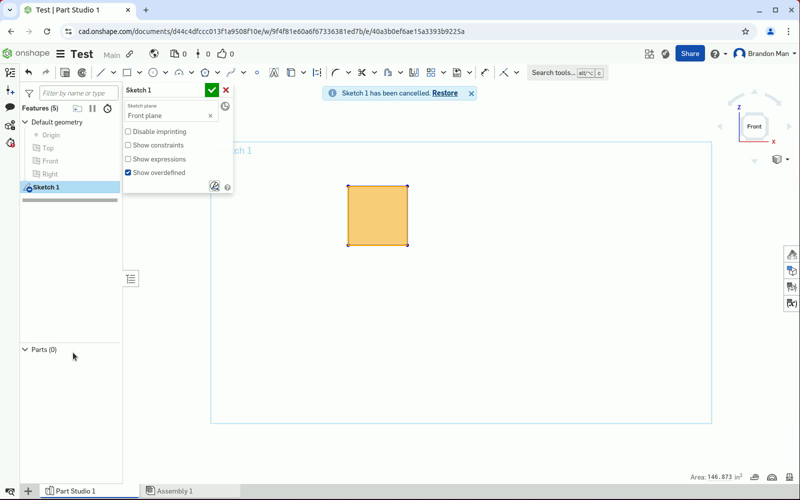
key(shift+e)
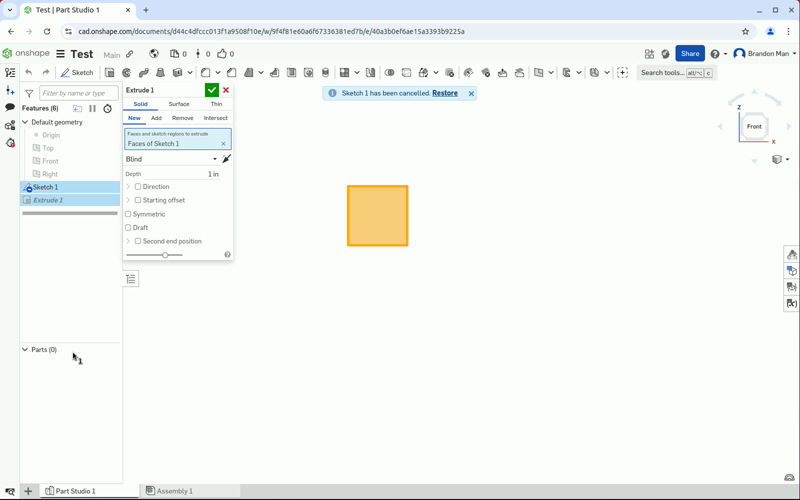
mouse_move(143, 106)
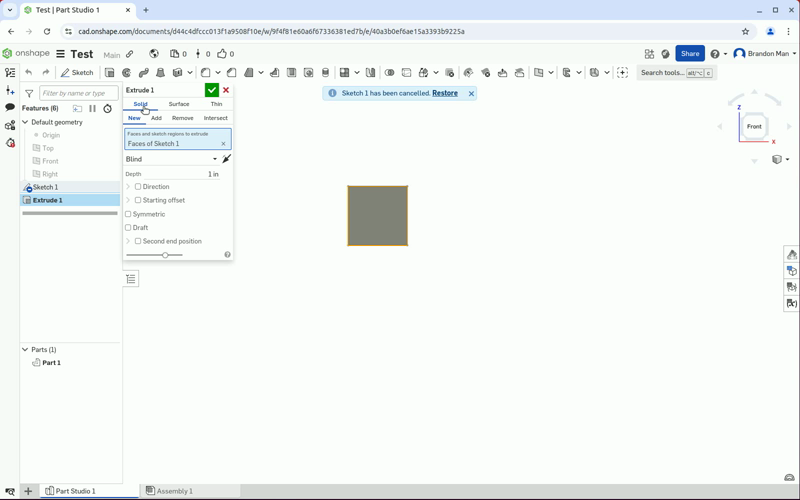
click(143, 106)
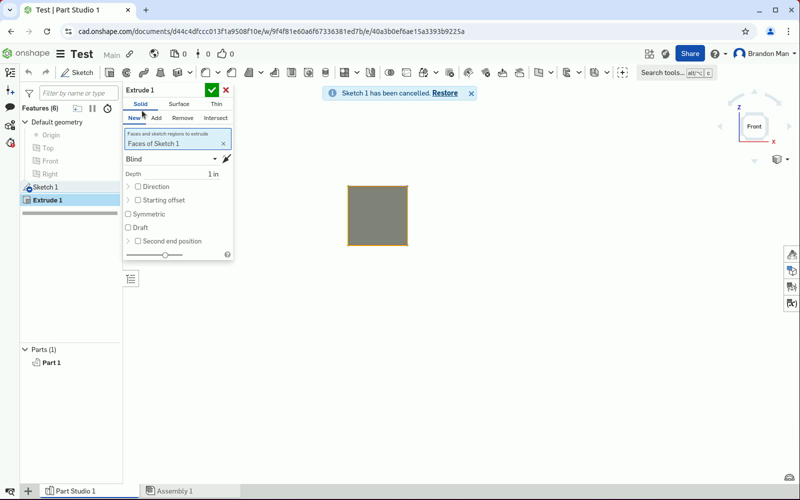
mouse_move(137, 120)
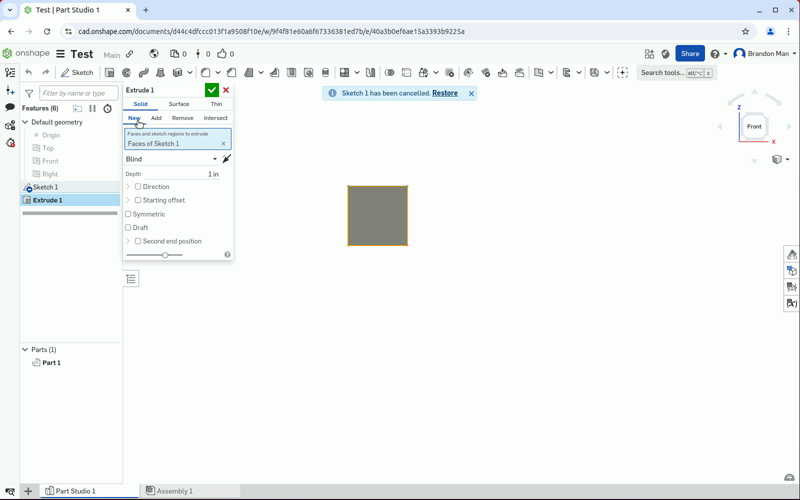
click(137, 120)
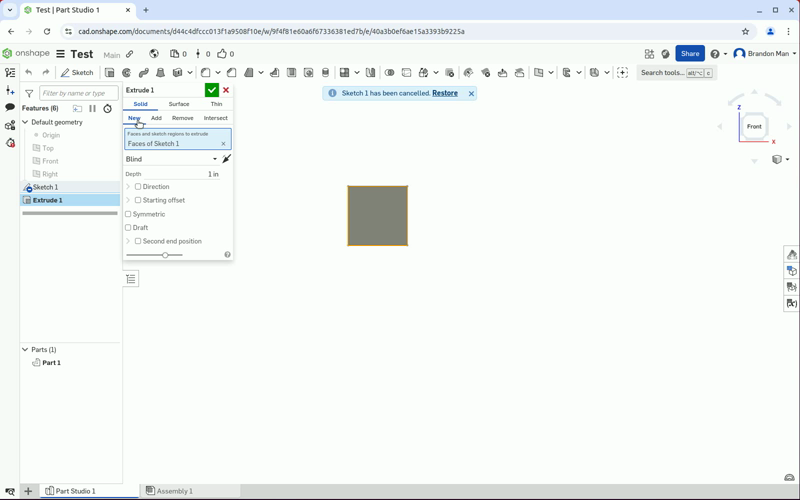
key(tab, 4)
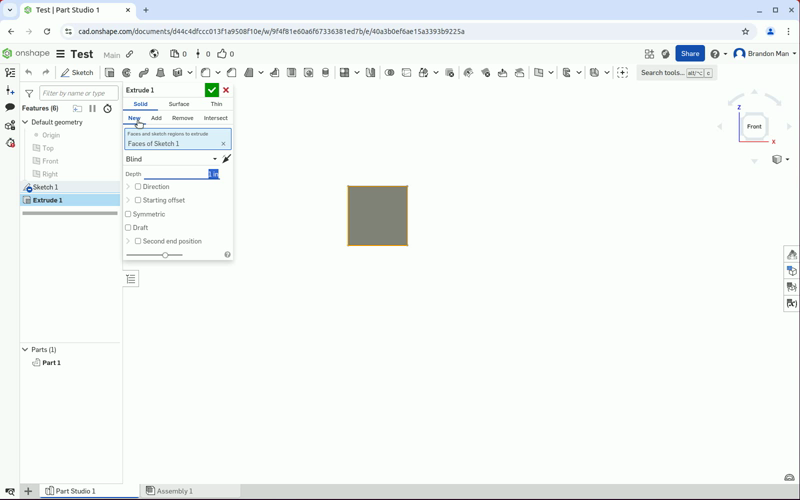
text(12.036)
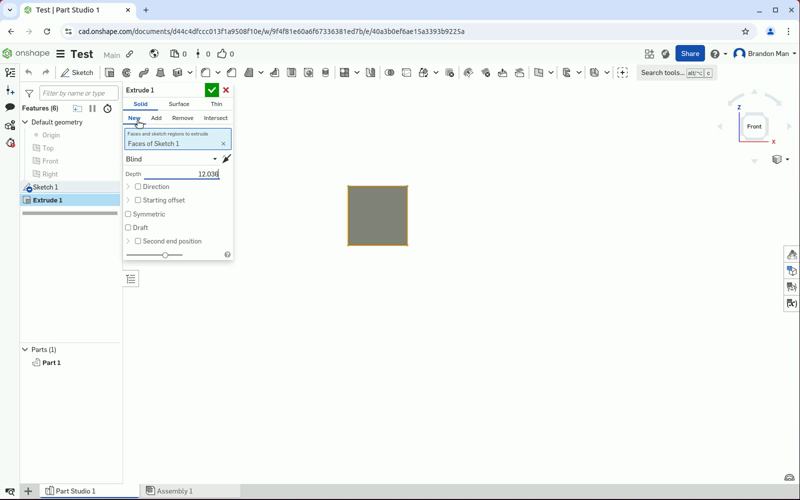
key(enter)
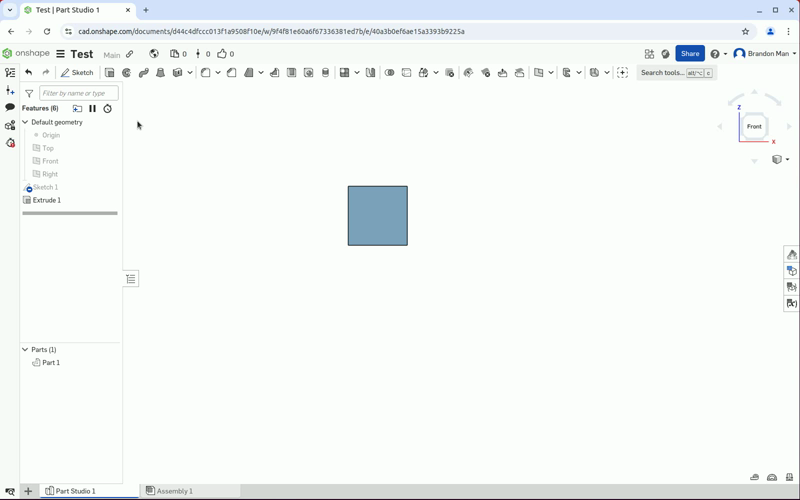
key(shift+h)
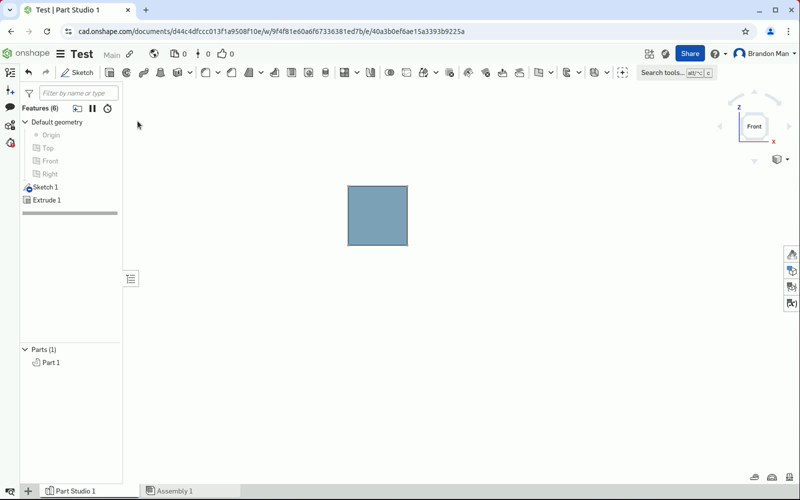
key(shift+h)
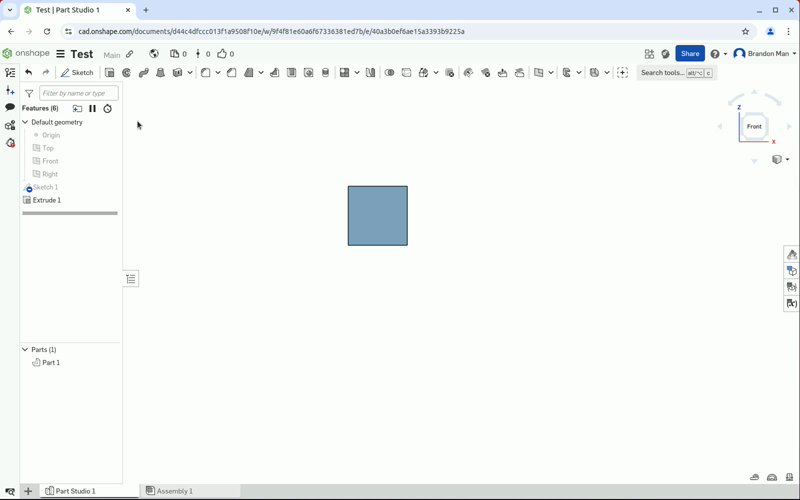
mouse_move(73, 189)
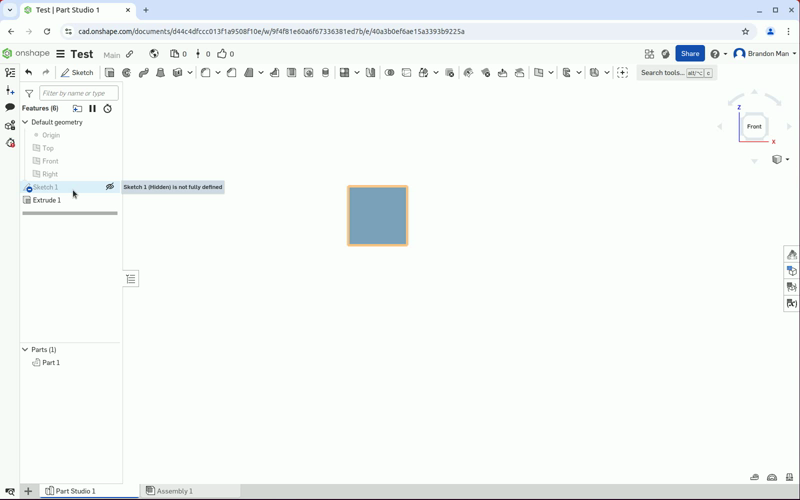
click(73, 189)
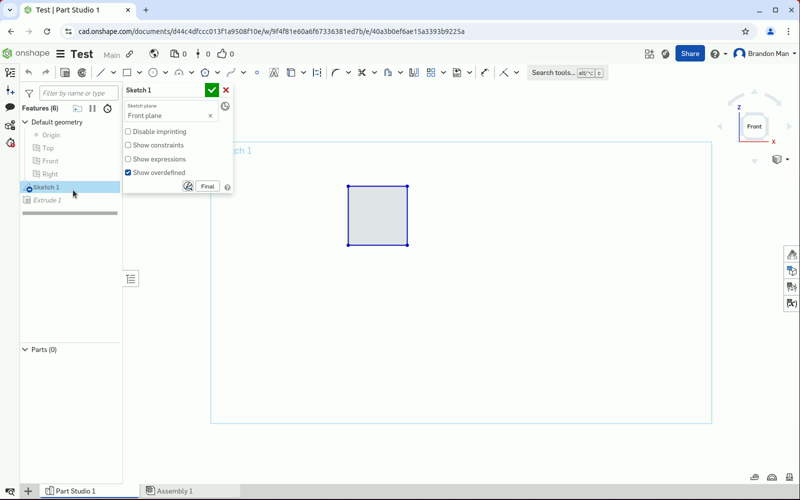
mouse_move(229, 92)
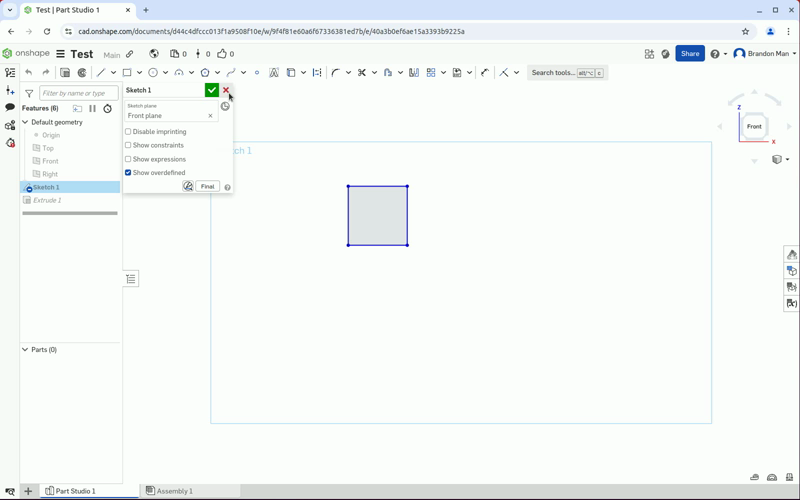
click(229, 92)
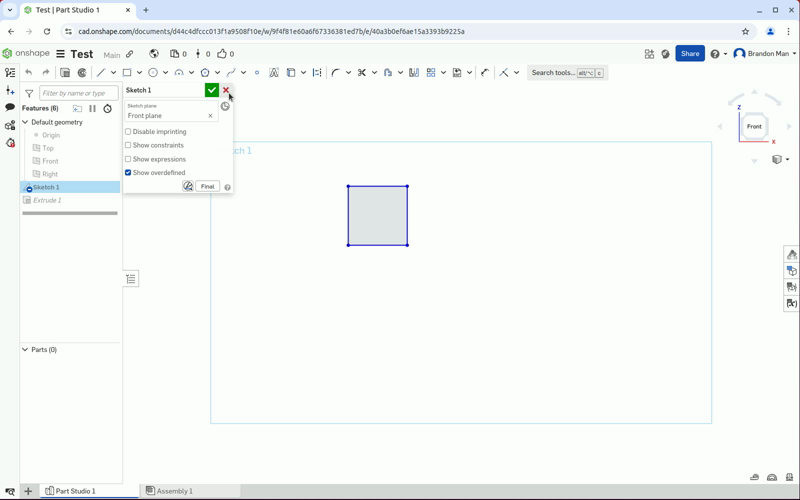
key(shift+s)
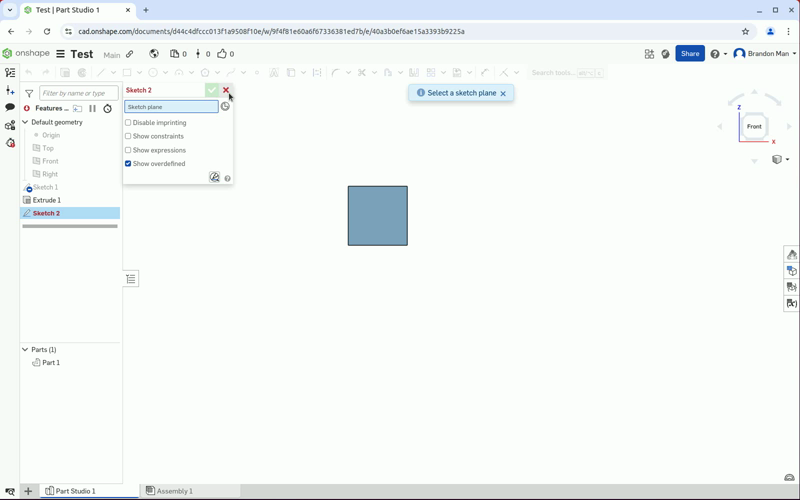
mouse_move(73, 163)
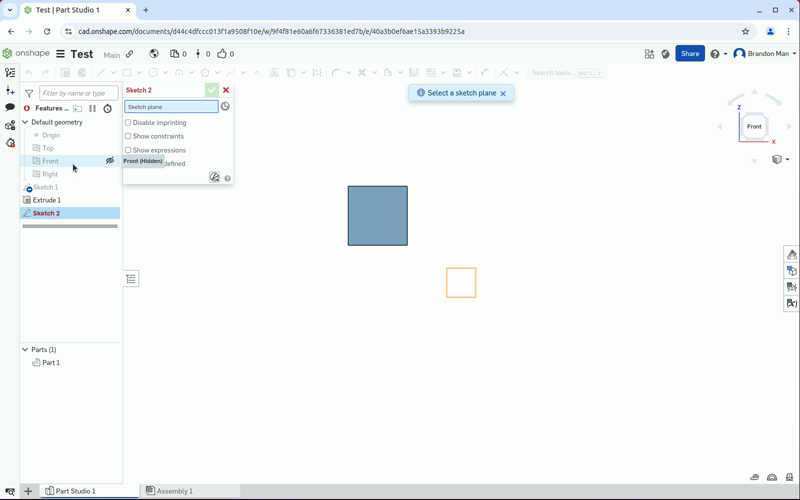
click(73, 163)
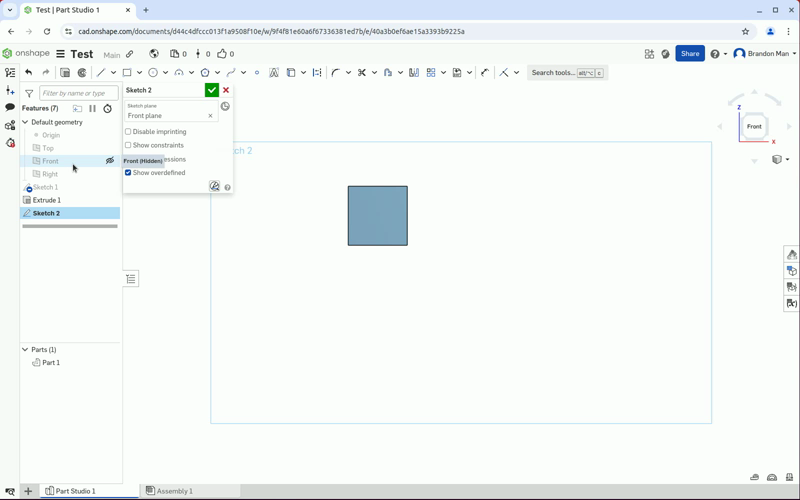
mouse_move(73, 352)
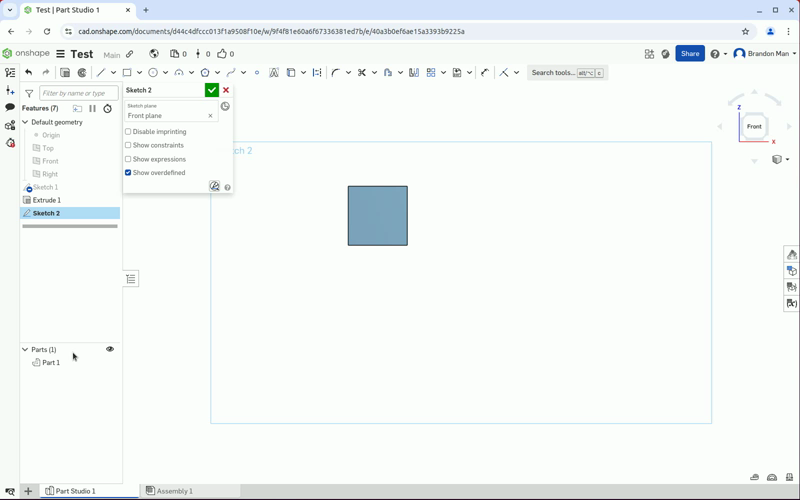
key(y)
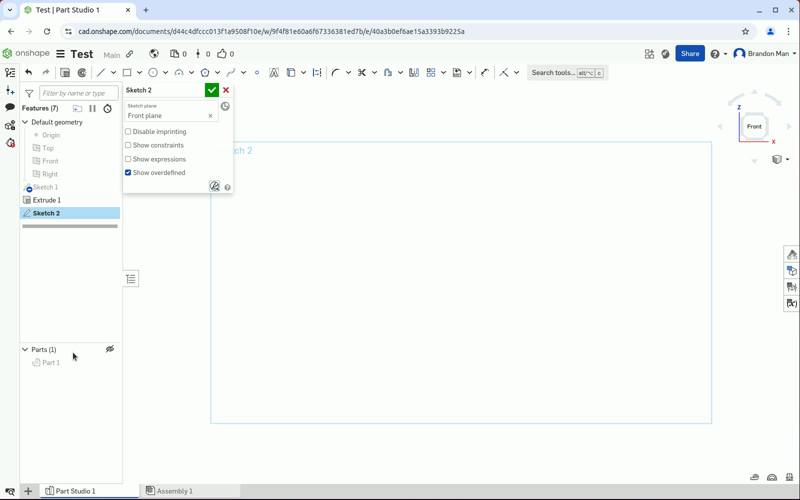
key(l)
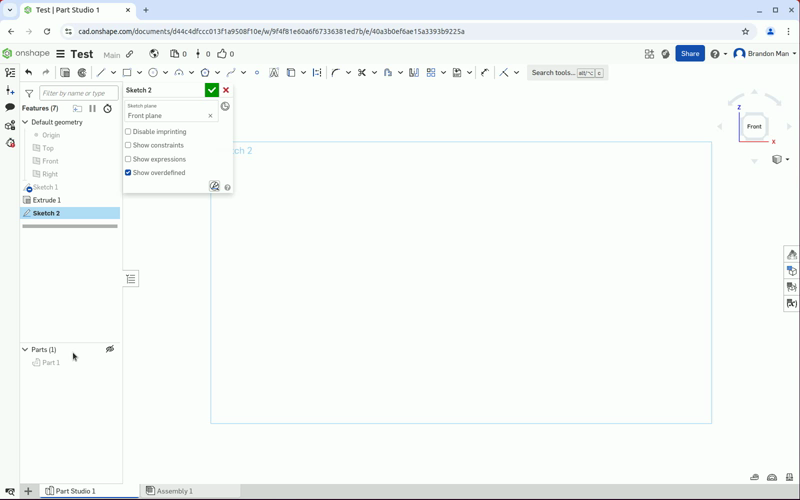
key_down(shift)
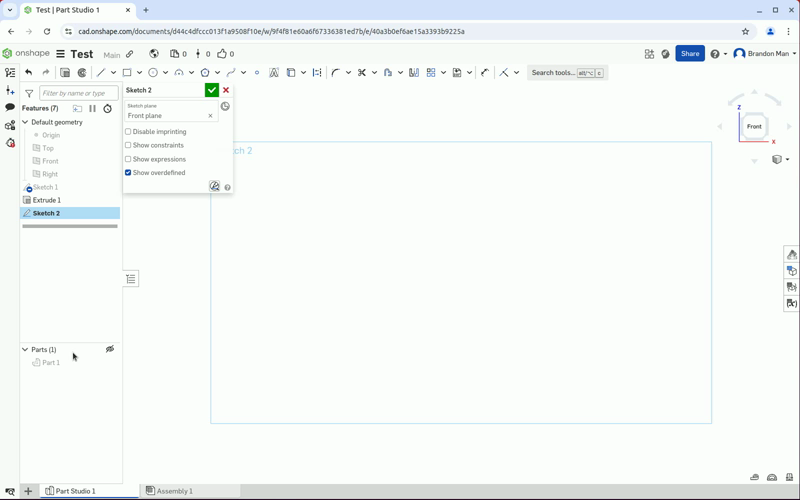
mouse_move(508, 243)
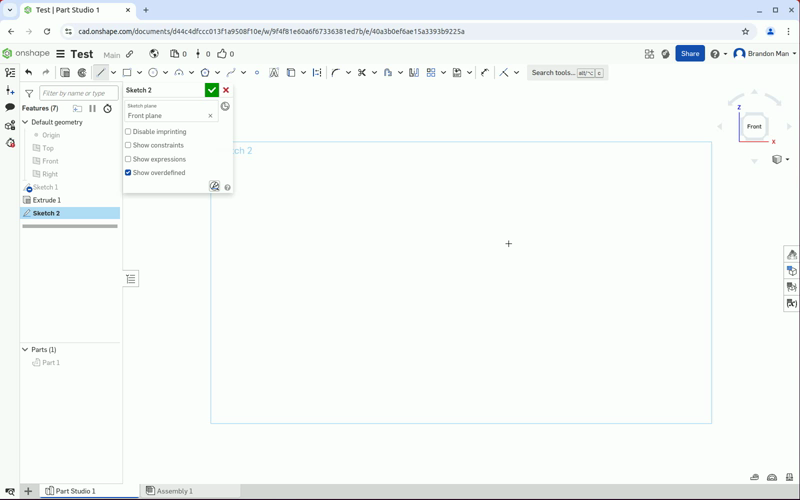
click(508, 243)
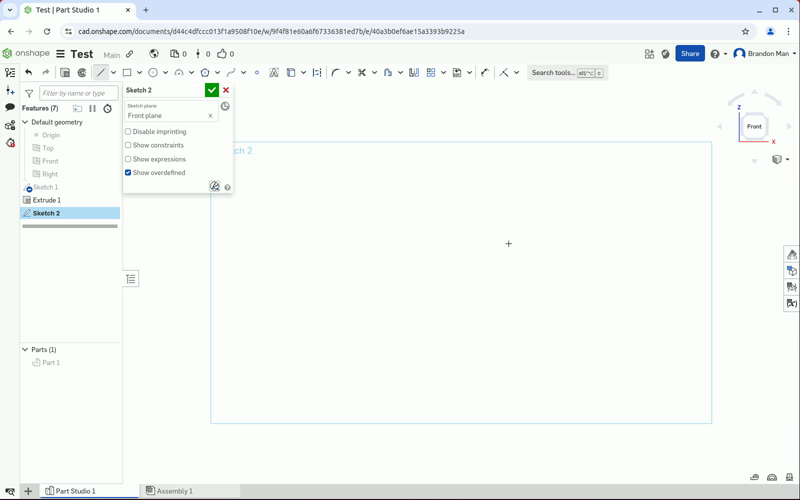
key_up(shift)
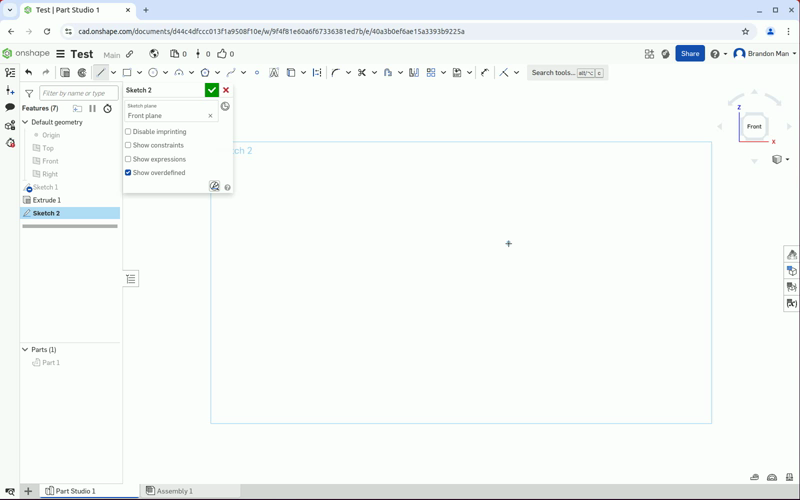
key_down(shift)
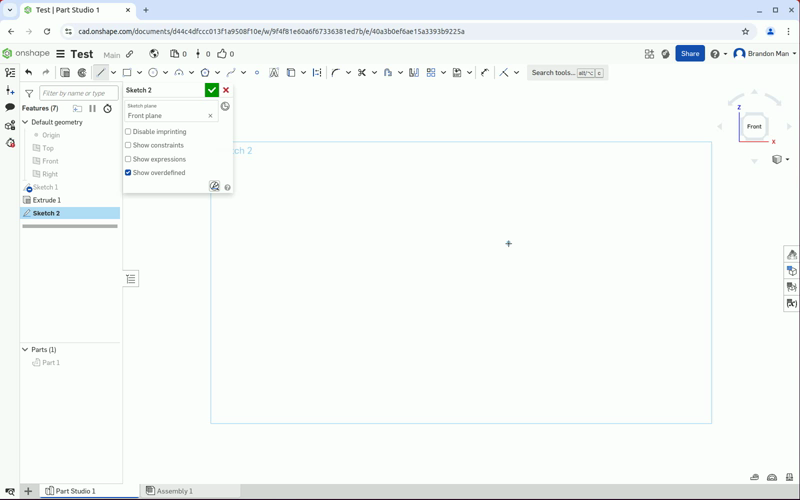
mouse_move(538, 243)
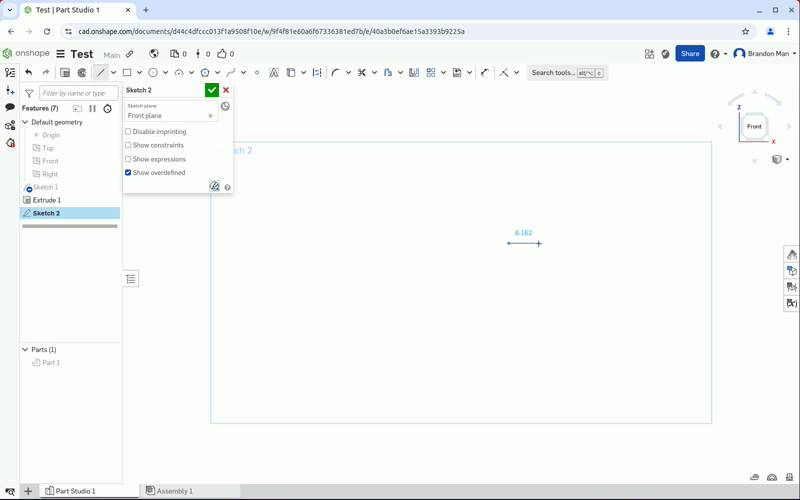
mouse_move(567, 243)
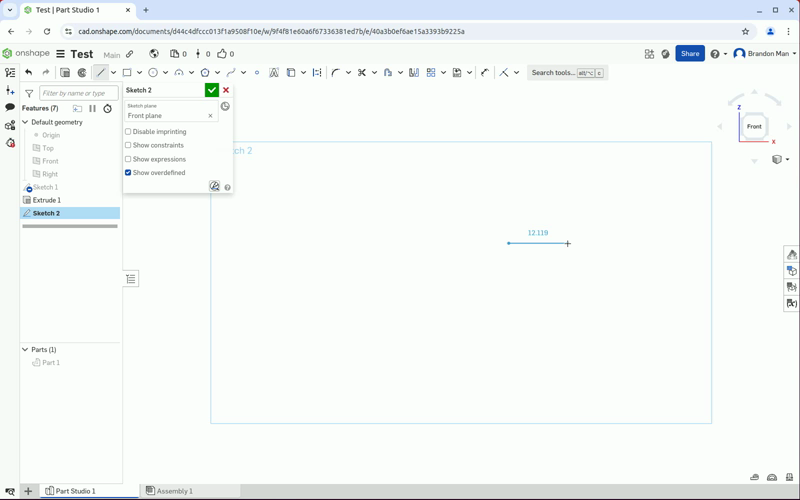
click(567, 243)
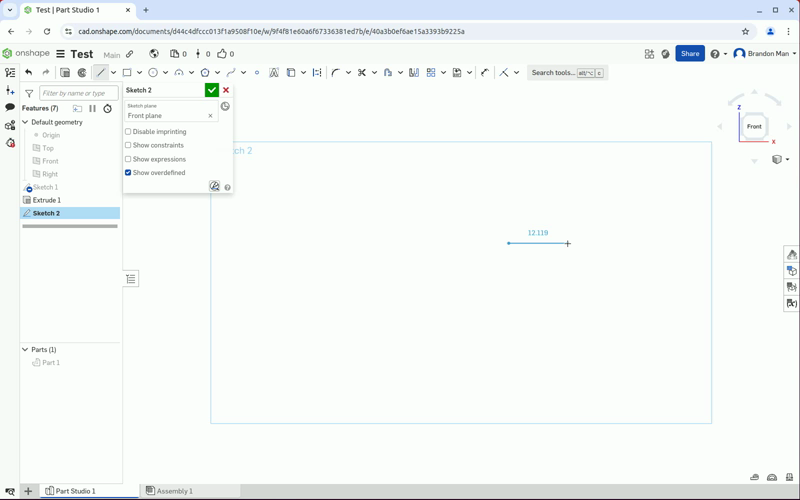
key_up(shift)
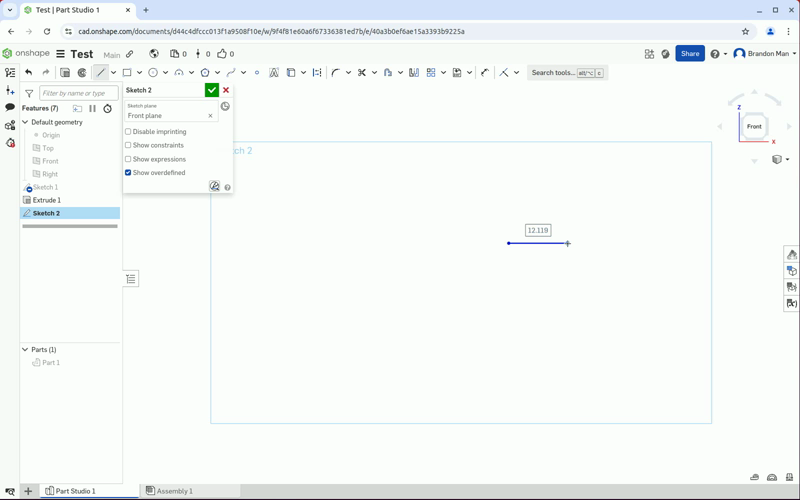
key_down(shift)
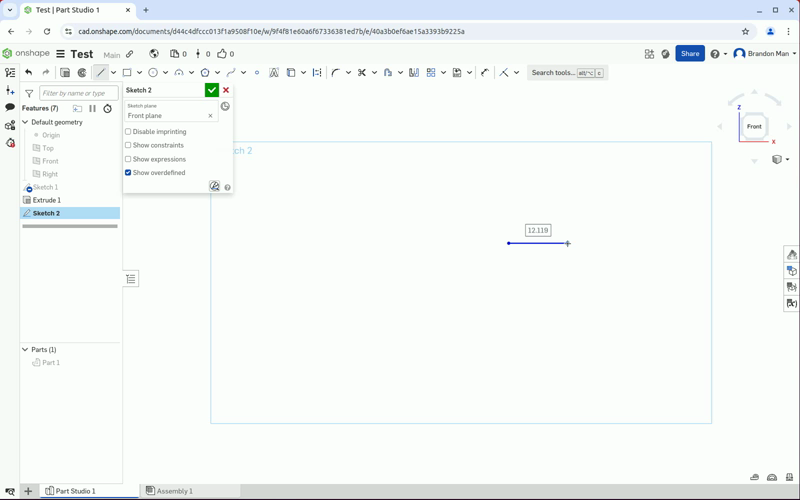
mouse_move(589, 243)
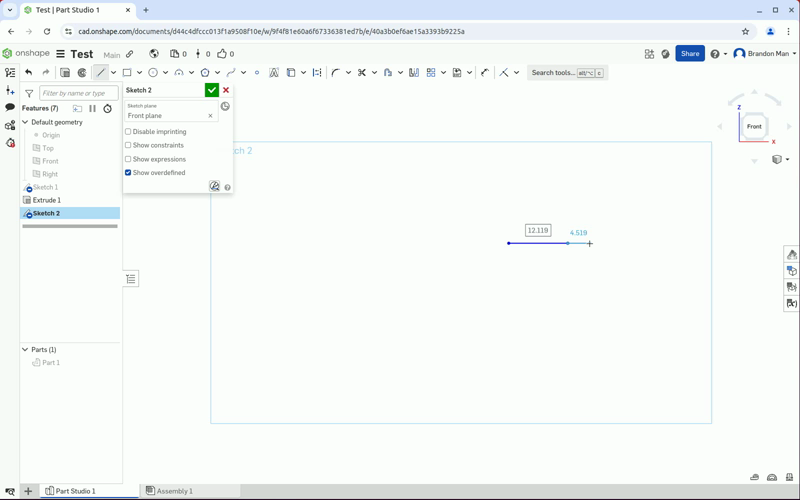
mouse_move(567, 183)
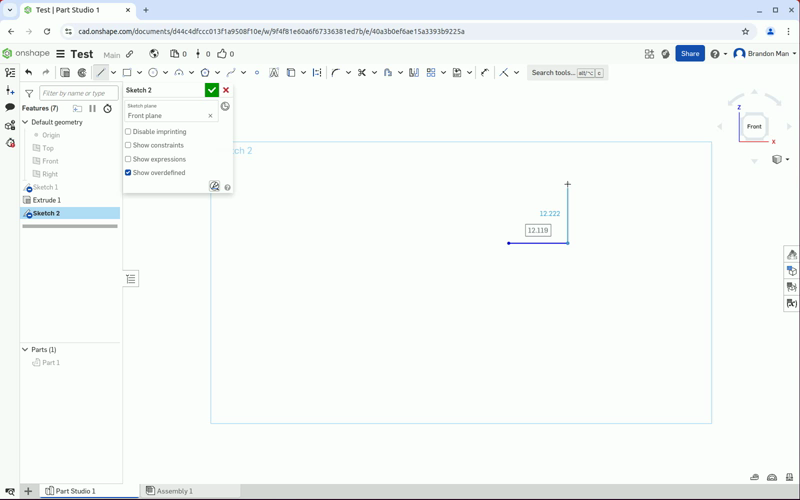
click(567, 183)
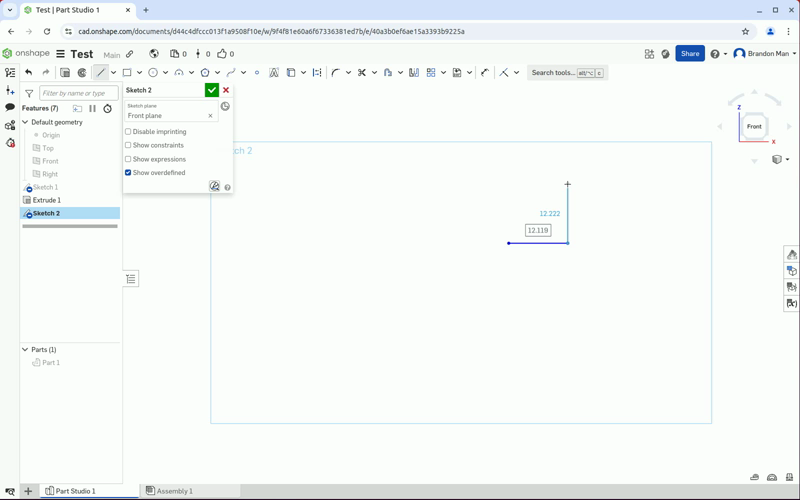
key_up(shift)
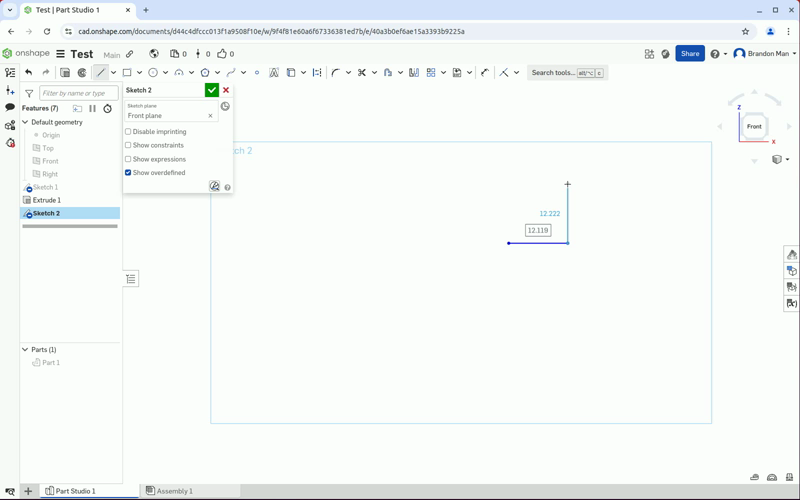
key_down(shift)
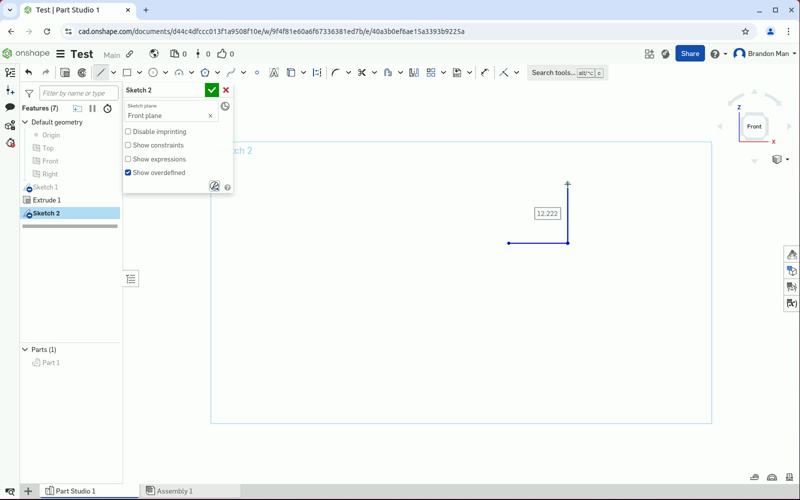
mouse_move(589, 183)
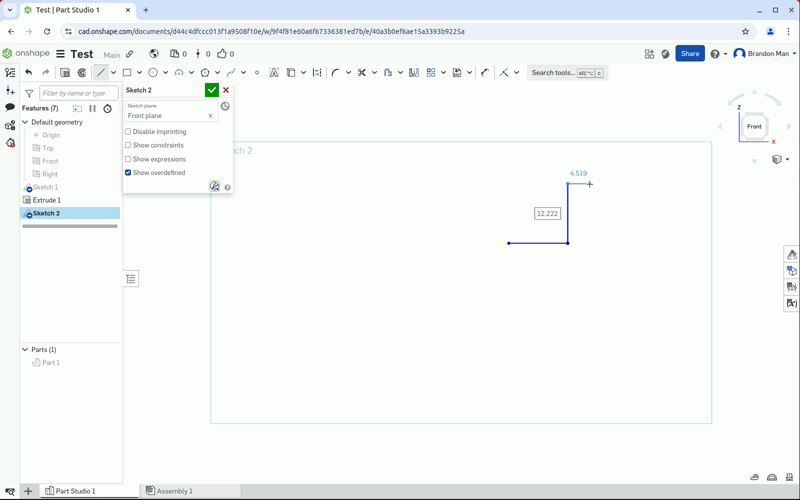
mouse_move(508, 183)
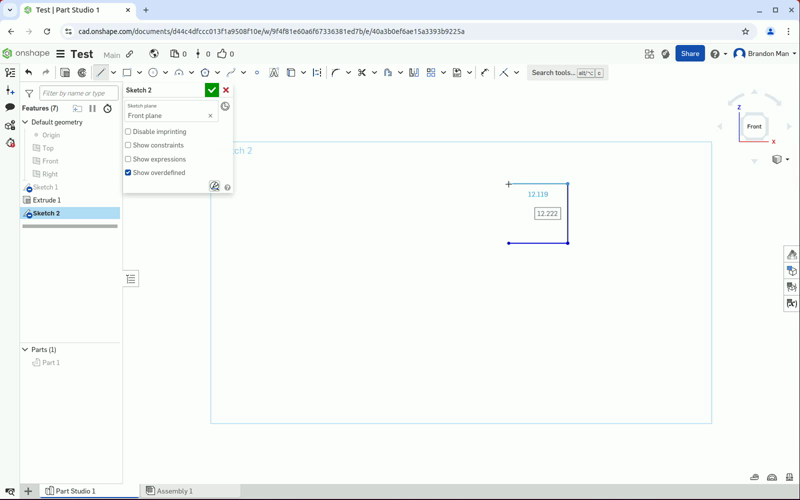
click(508, 183)
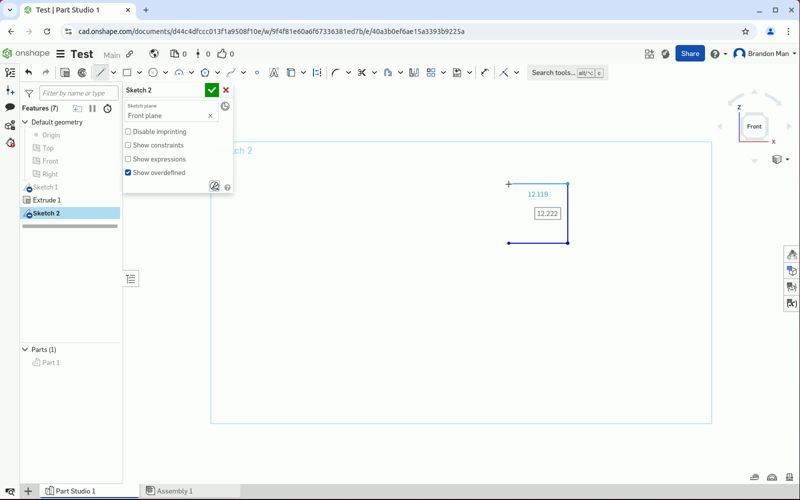
key_up(shift)
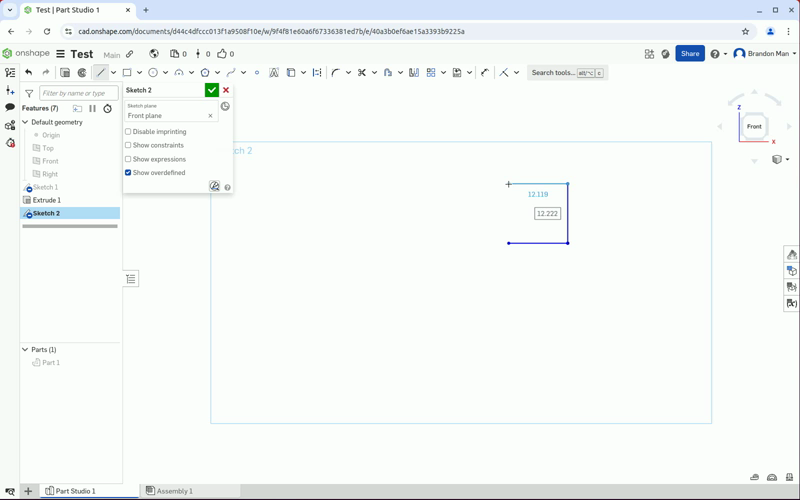
mouse_move(538, 183)
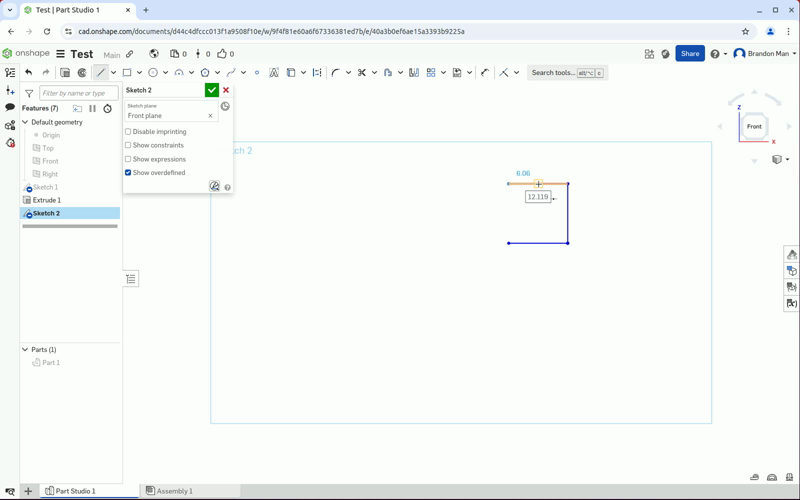
key_down(shift)
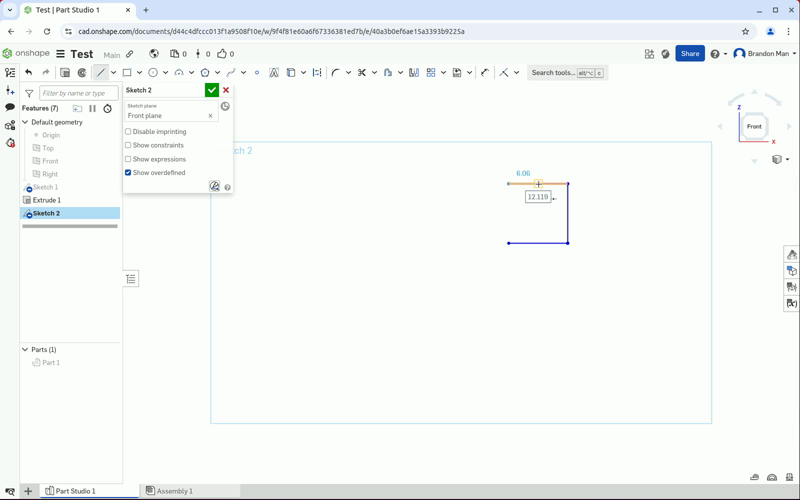
mouse_move(508, 243)
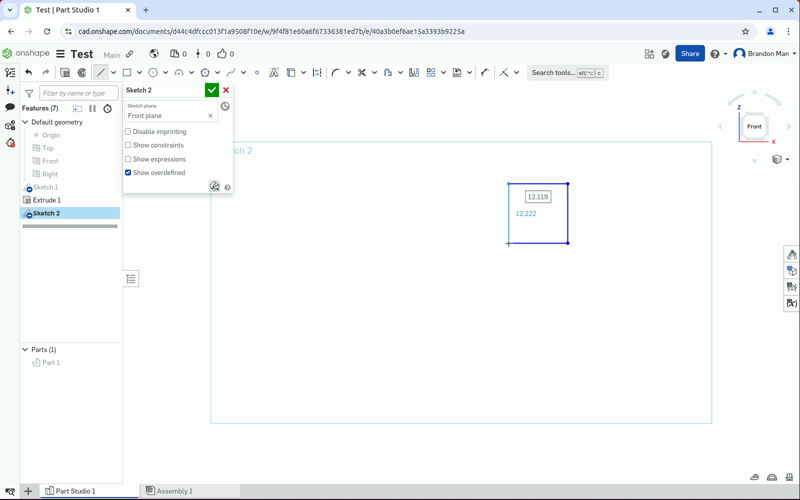
key_up(shift)
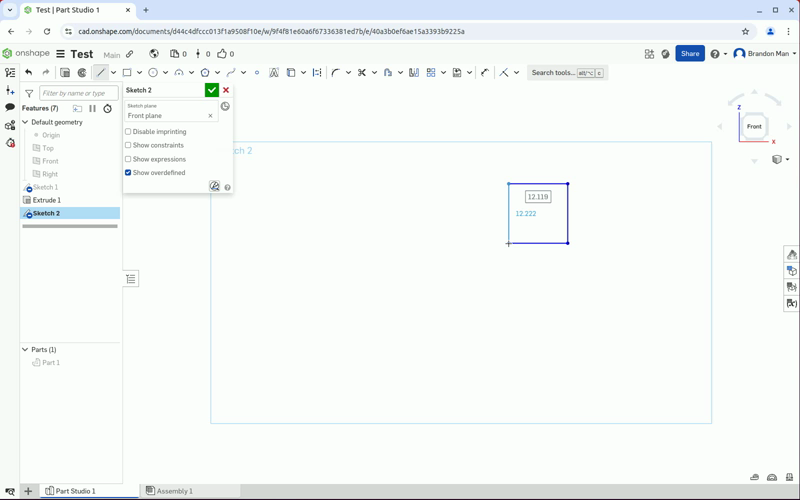
click(508, 243)
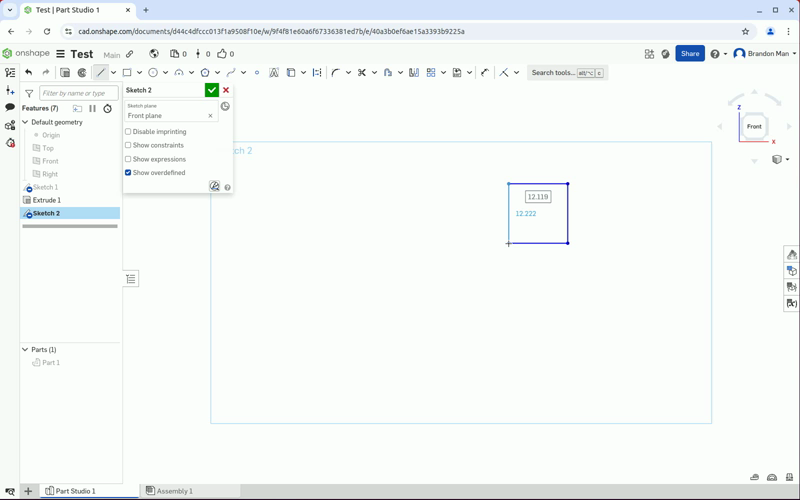
key(esc)
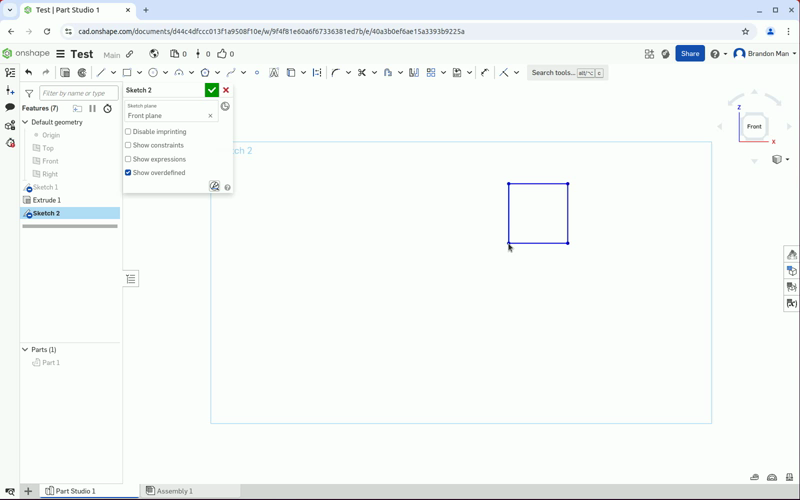
mouse_move(519, 238)
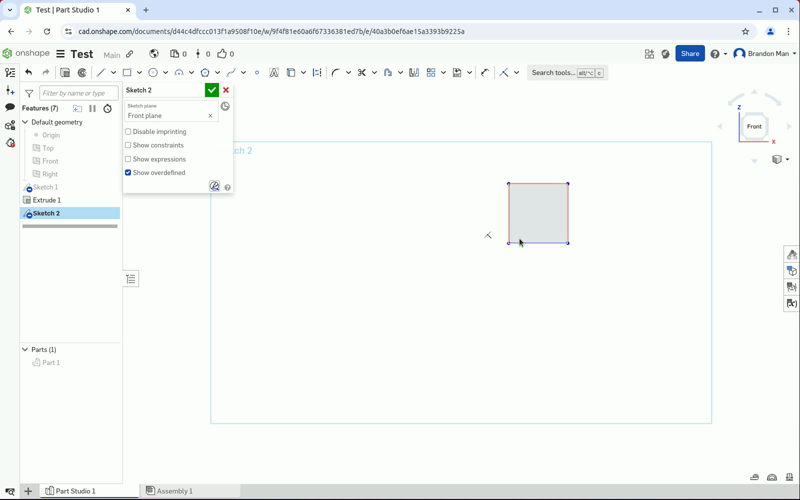
click(519, 238)
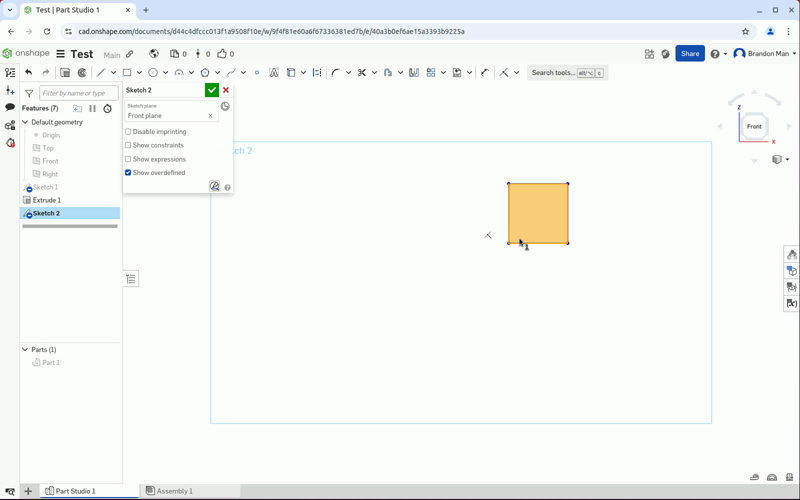
mouse_move(73, 352)
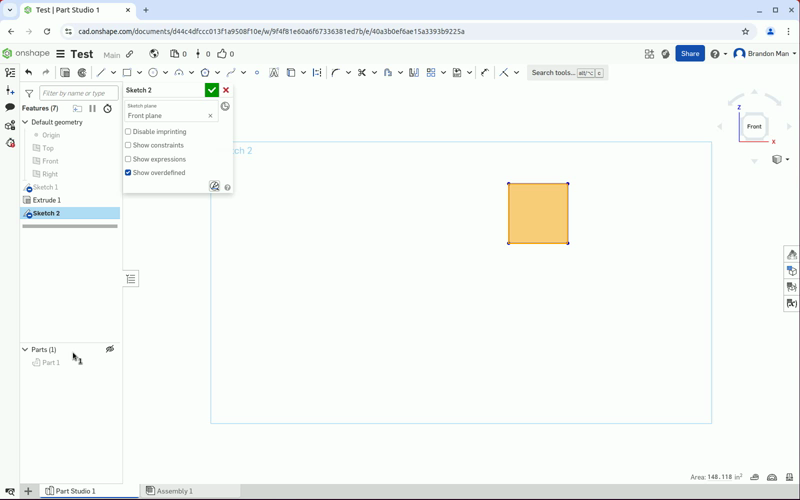
key(shift+y)
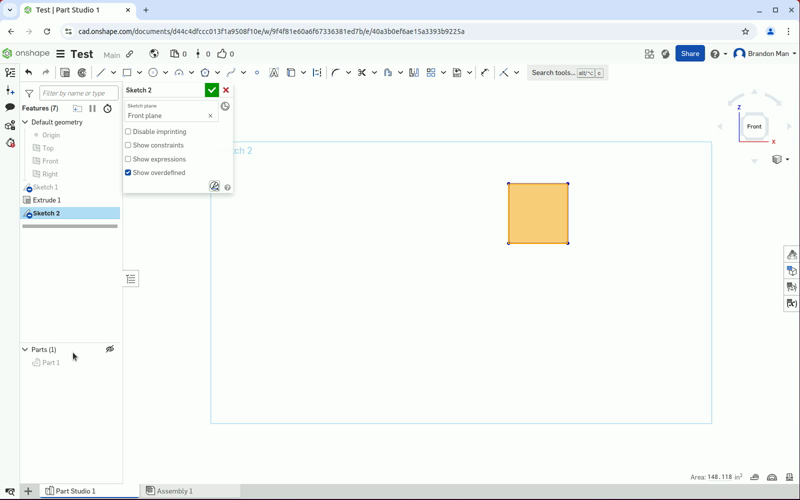
key(shift+e)
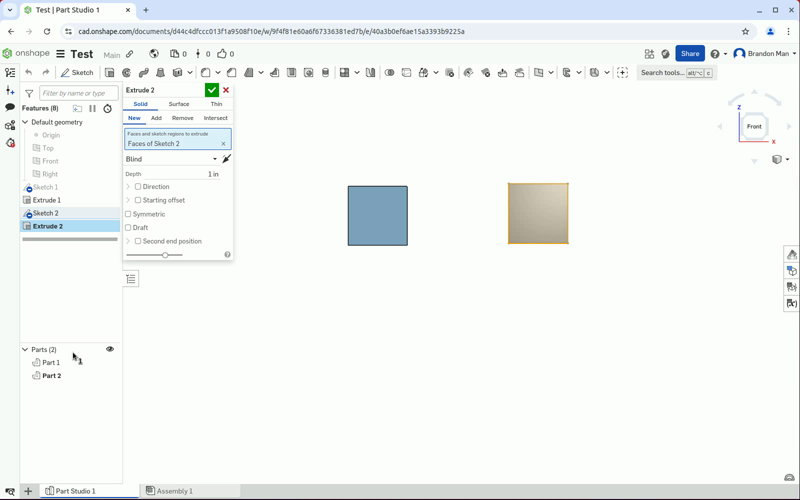
mouse_move(143, 106)
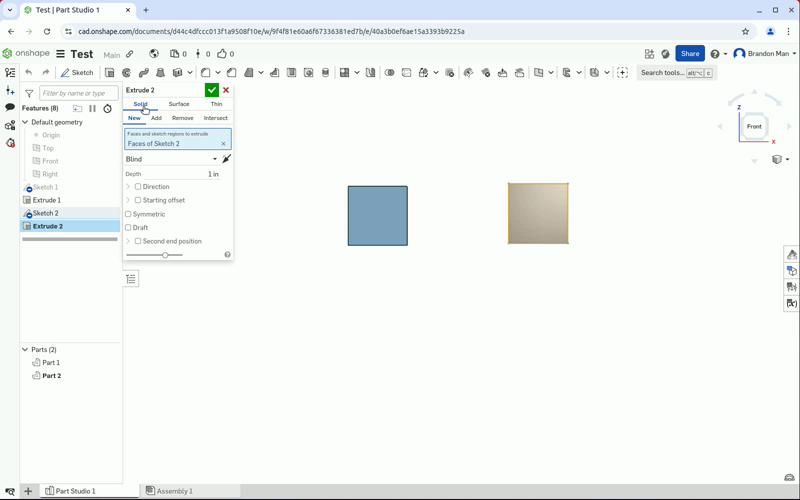
click(143, 106)
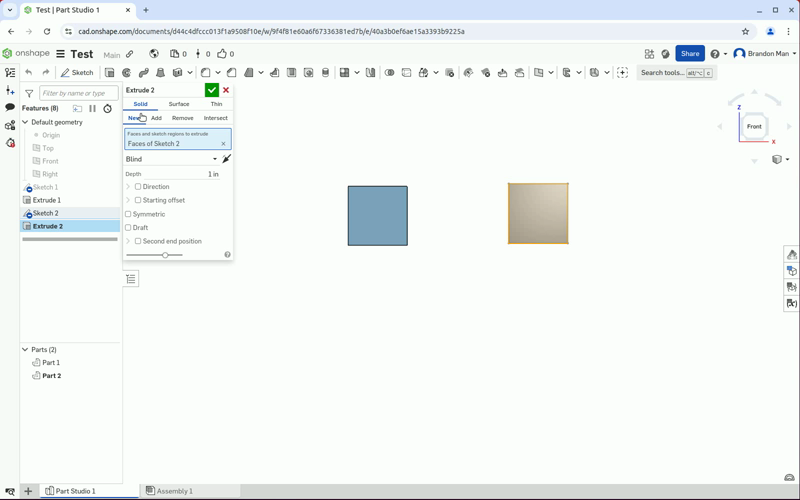
mouse_move(137, 120)
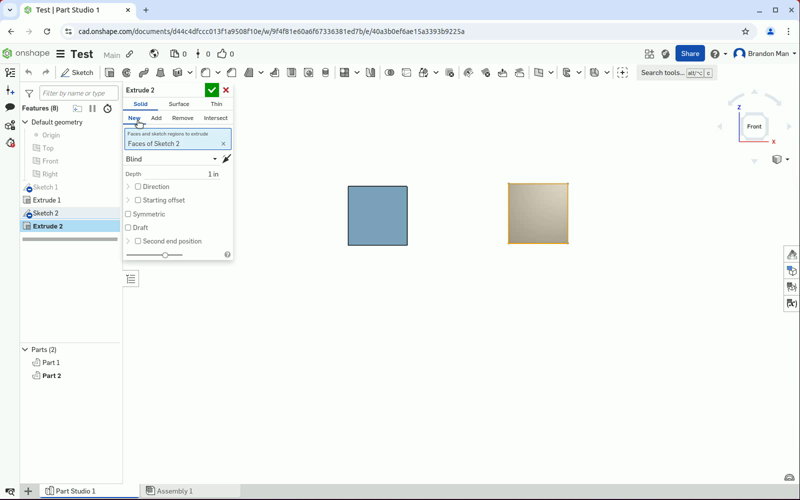
click(137, 120)
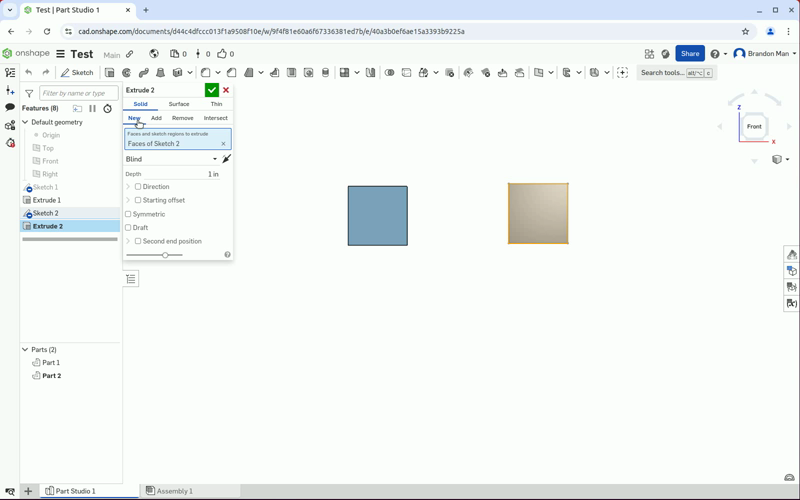
key(tab, 4)
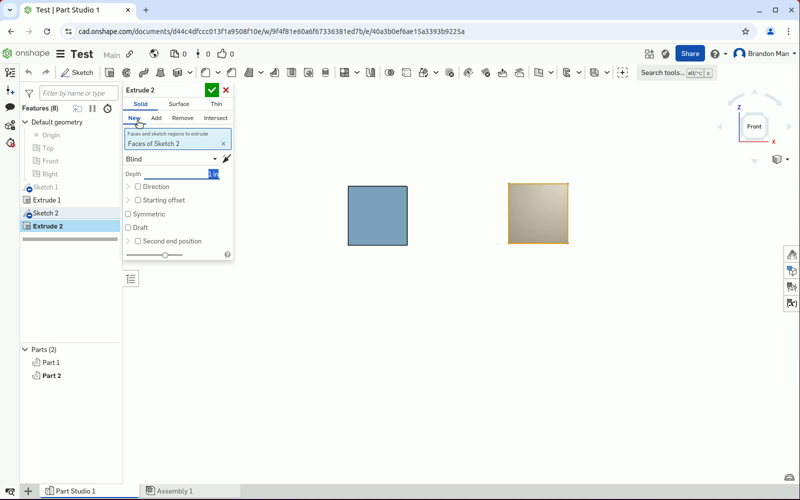
text(12.036)
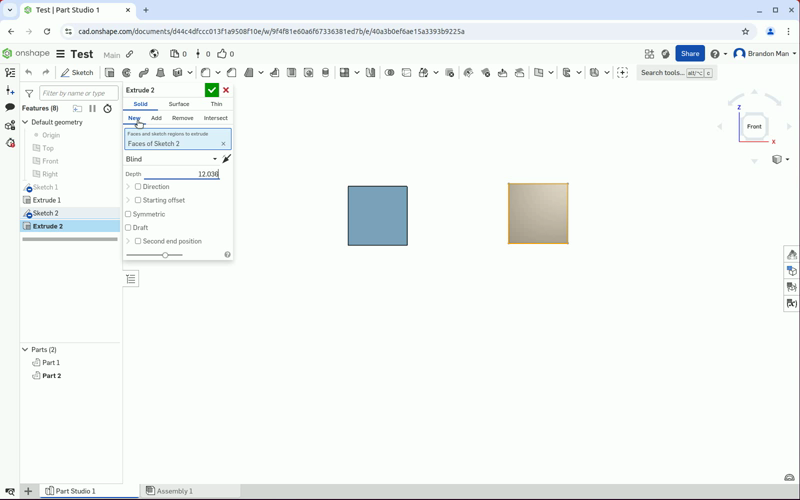
key(enter)
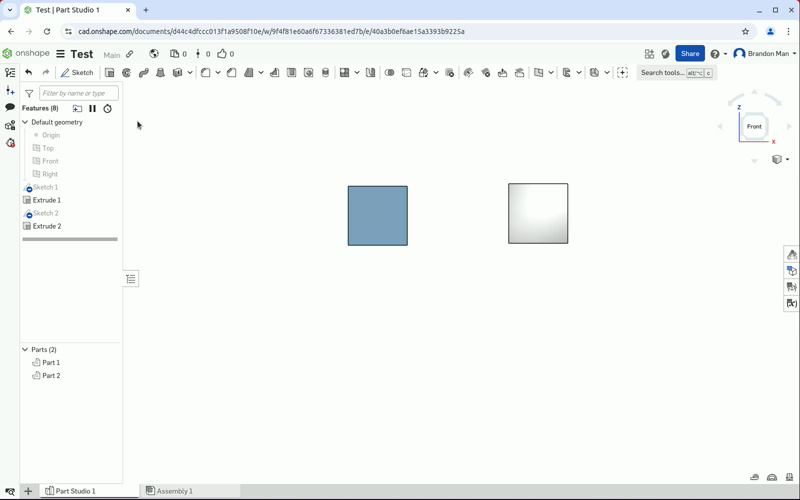
key(shift+h)
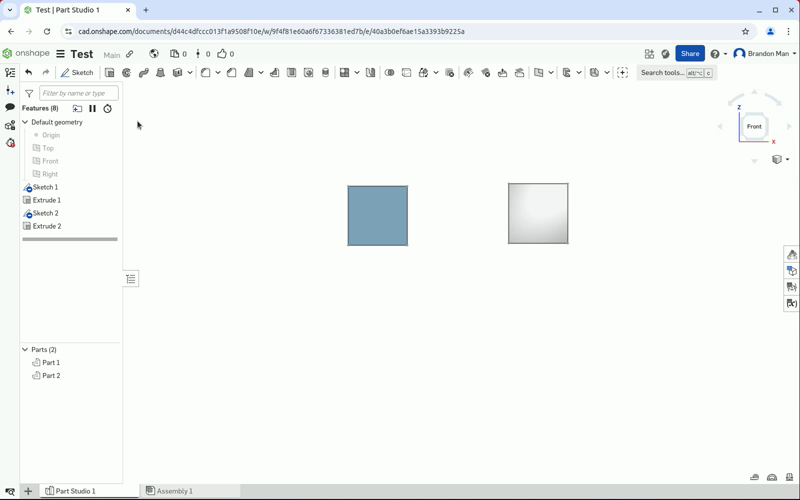
key(shift+h)
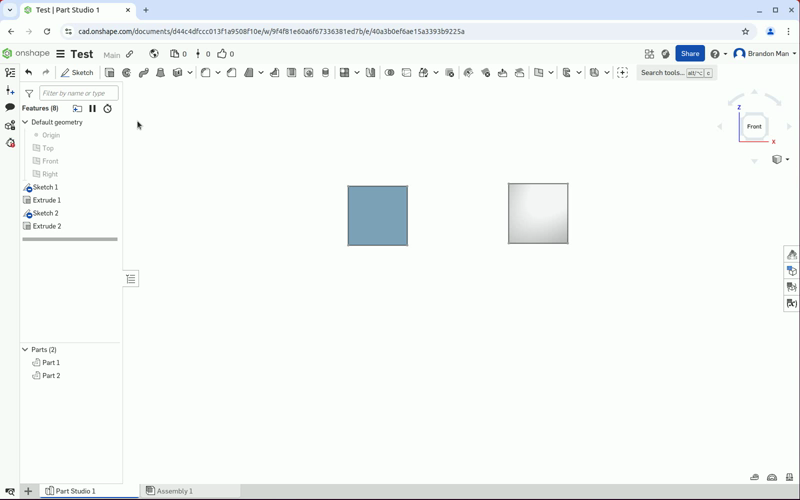
key(shift+7)
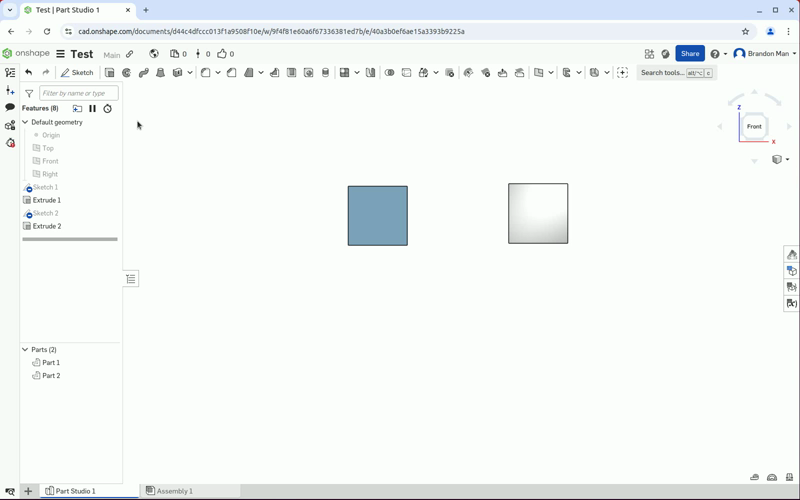
key(left, 2)
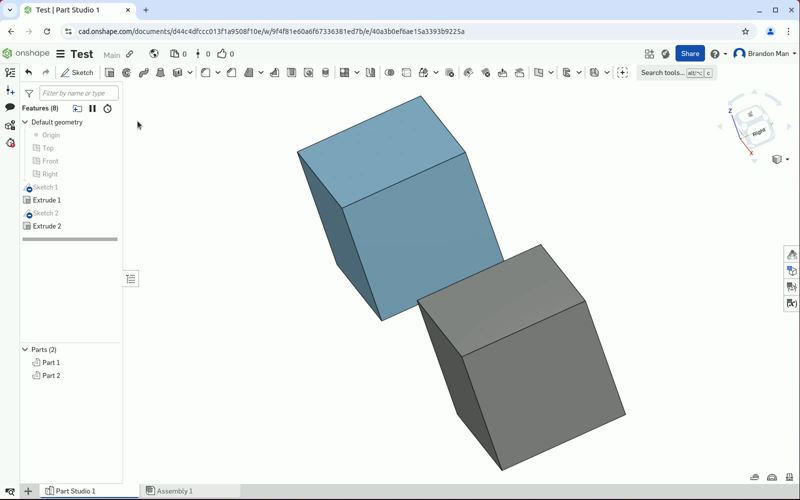
key(down, 2)
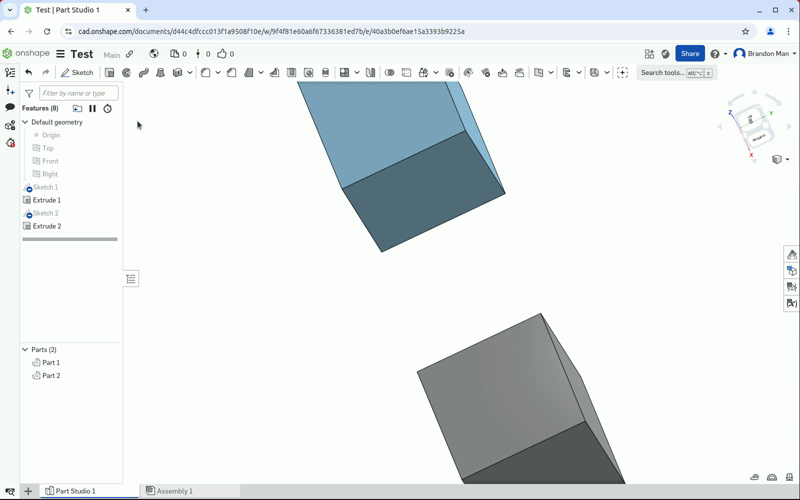
key(up, 2)
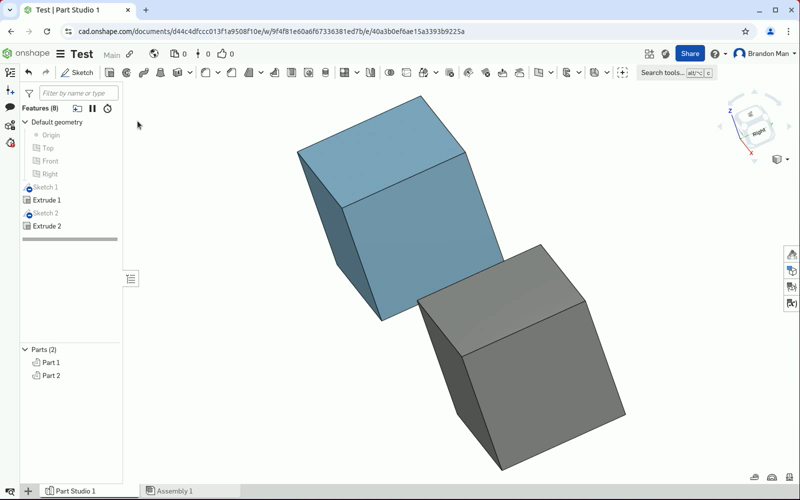
key(right, 2)
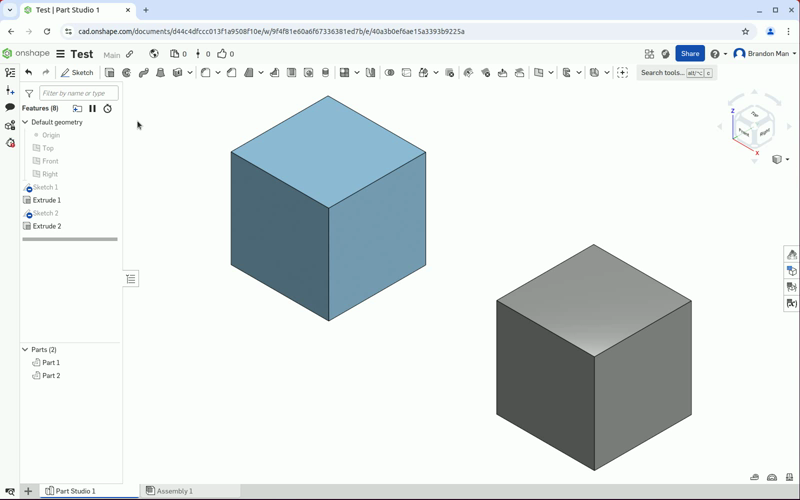
mouse_move(73, 189)
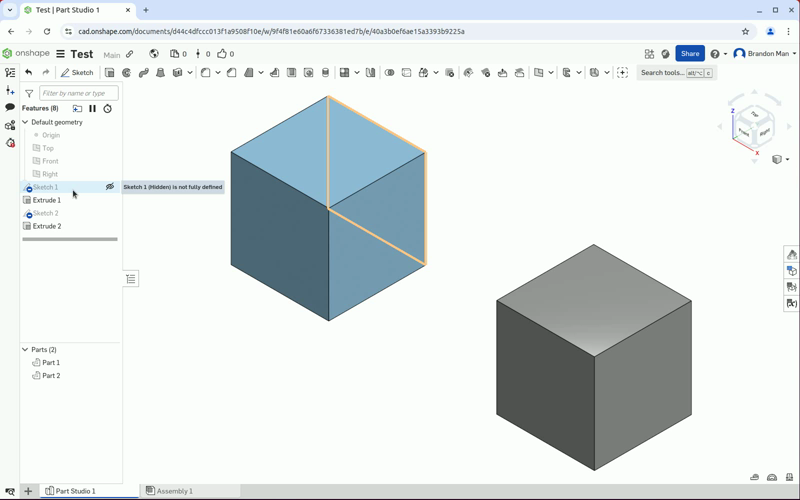
click(73, 189)